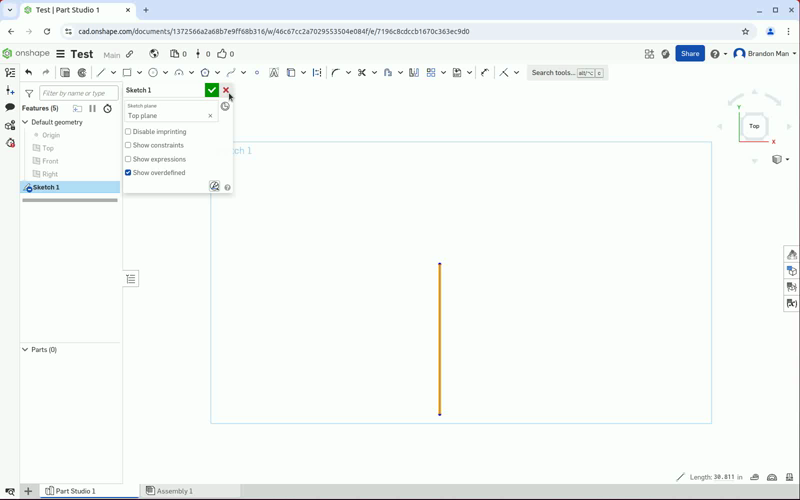
key(shift+h)
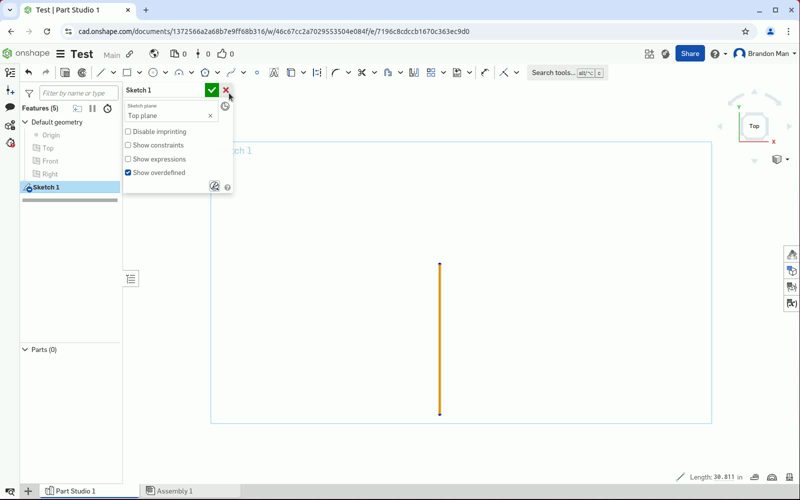
key(shift+s)
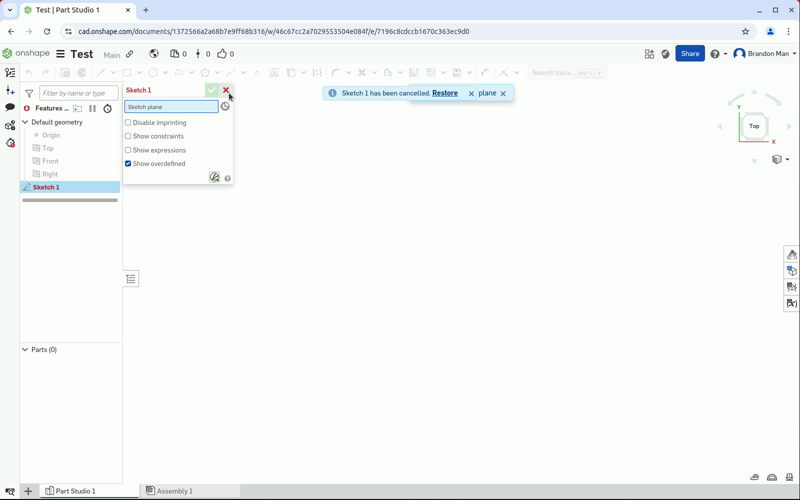
mouse_move(73, 150)
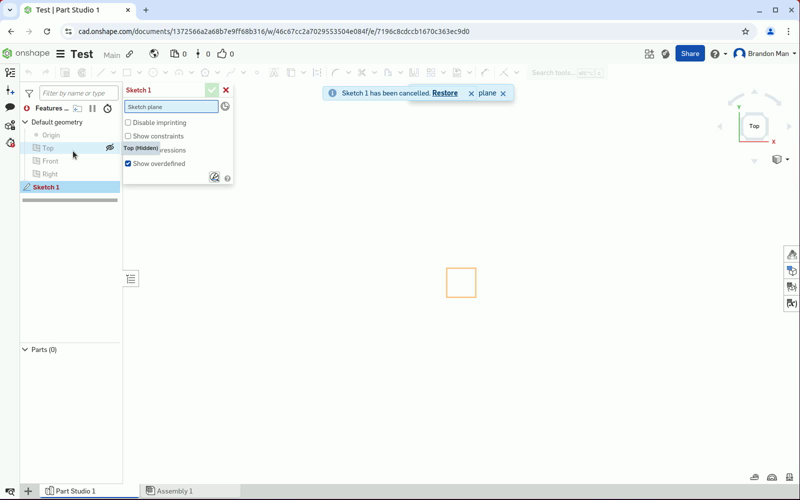
click(73, 150)
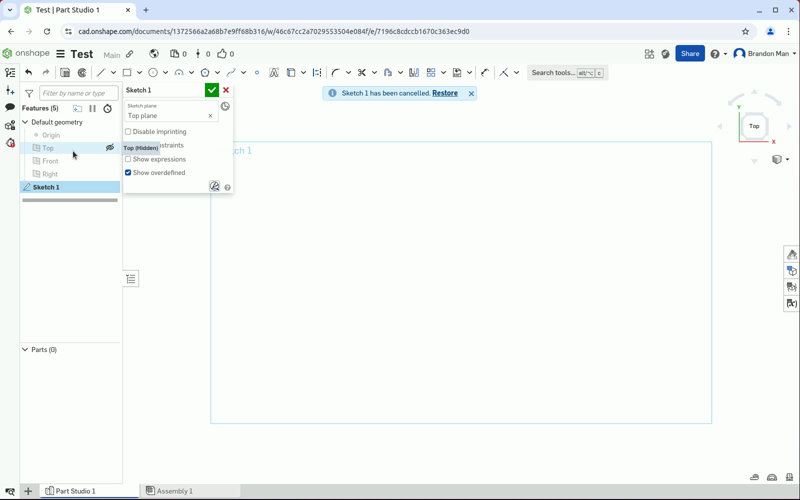
mouse_move(73, 352)
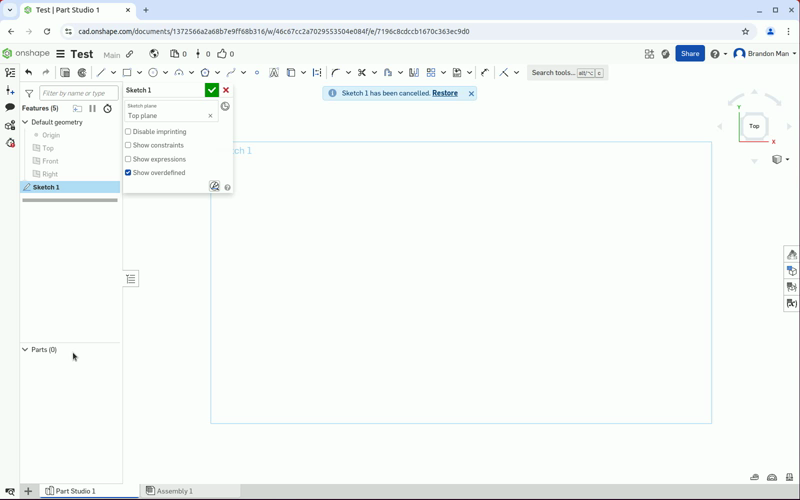
key(y)
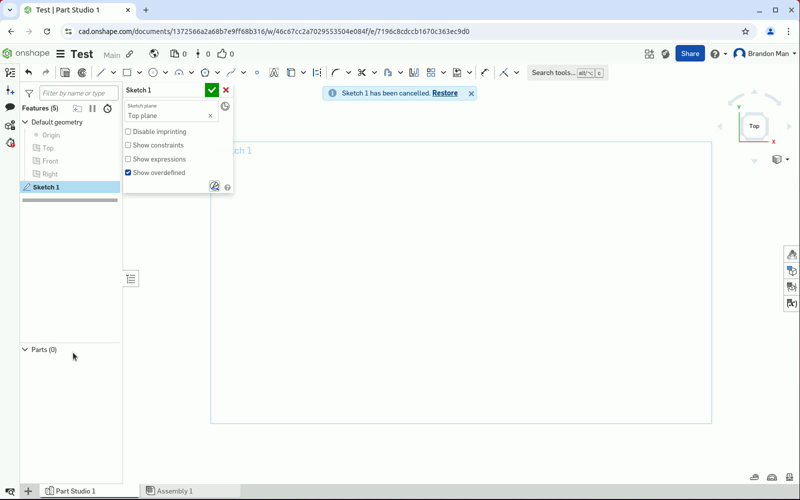
key(l)
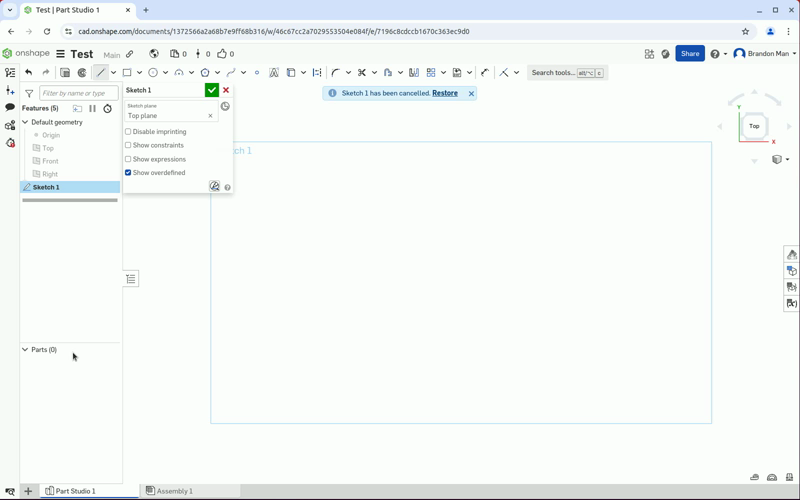
key_down(shift)
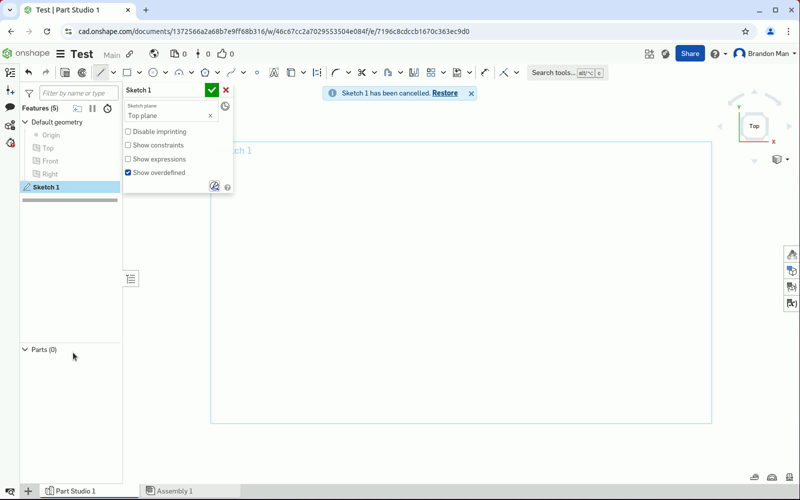
mouse_move(460, 282)
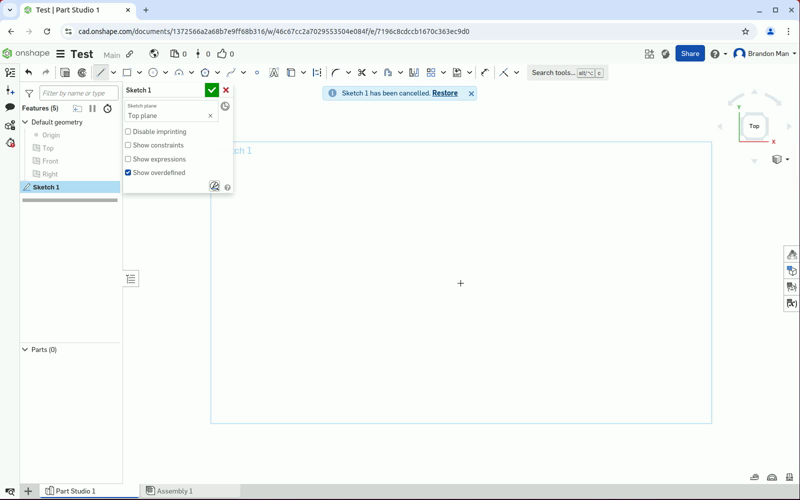
click(460, 282)
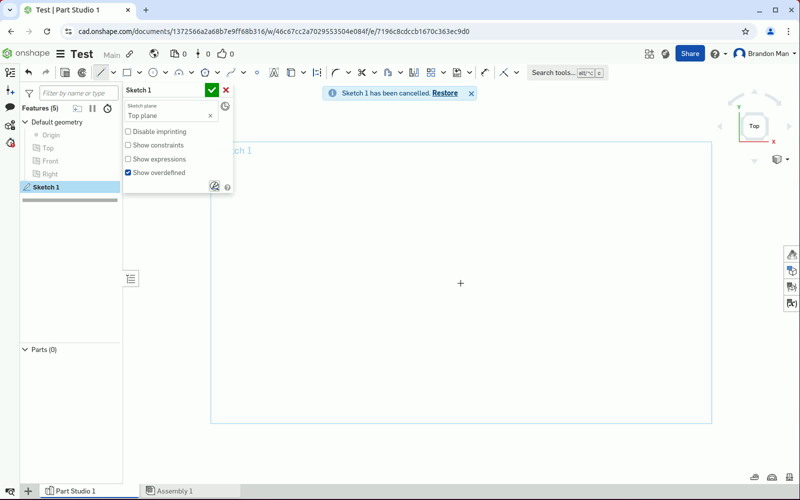
key_up(shift)
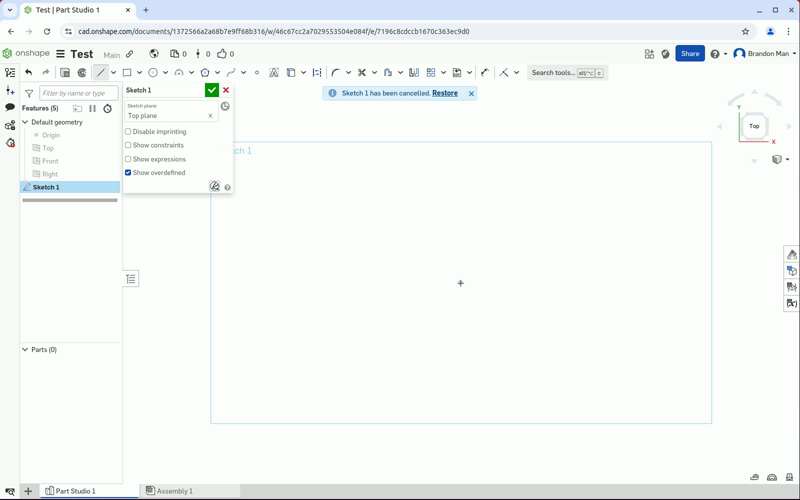
key_down(shift)
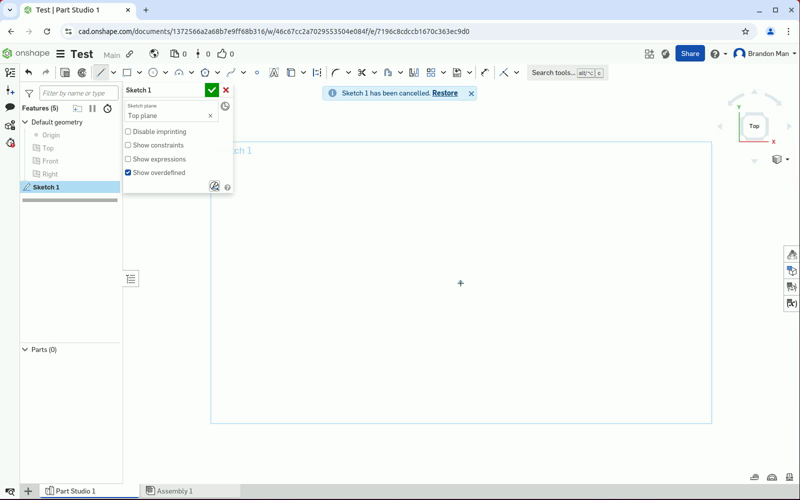
mouse_move(573, 282)
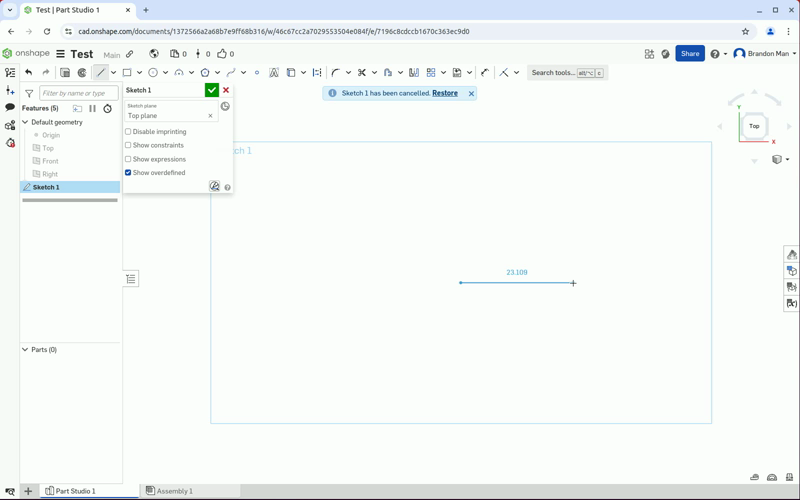
click(573, 282)
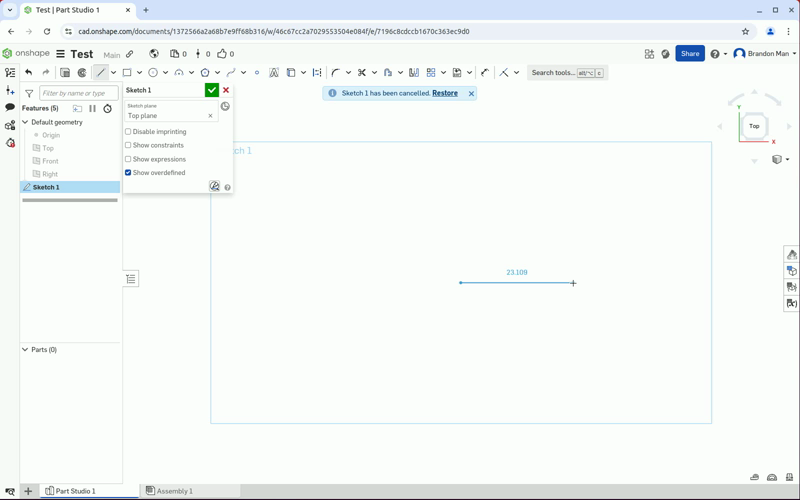
key_up(shift)
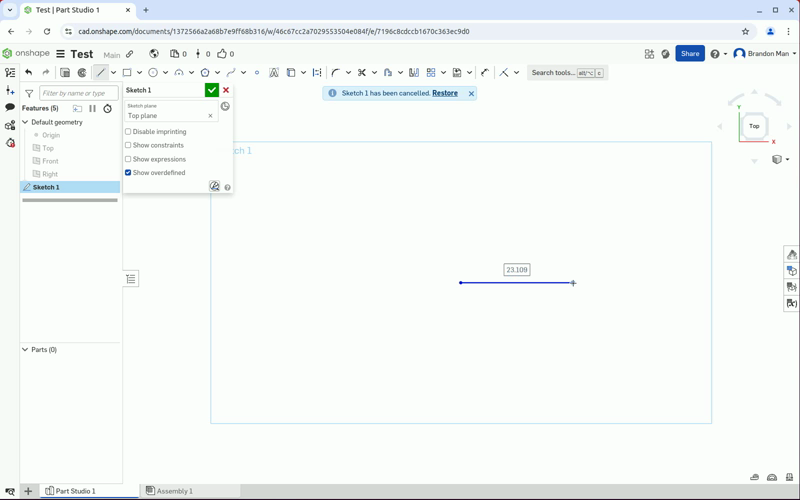
key_down(shift)
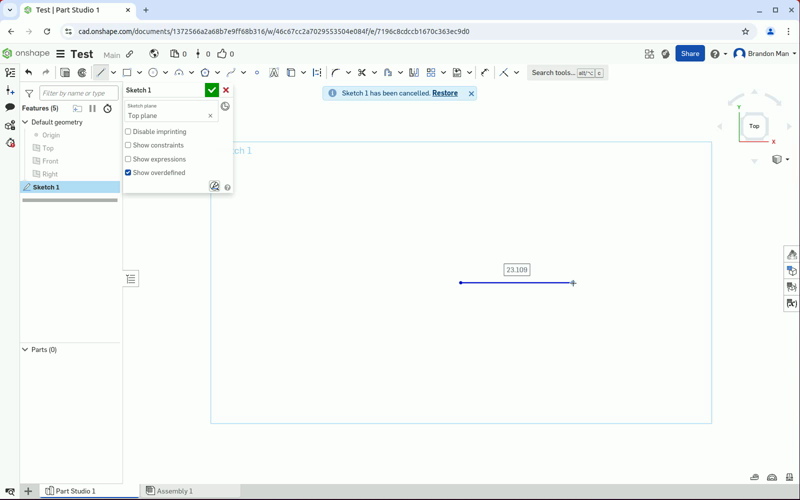
mouse_move(573, 170)
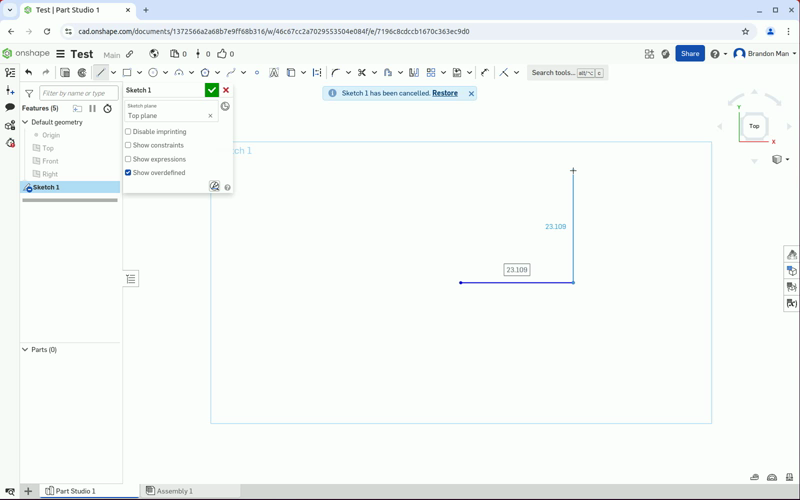
click(573, 170)
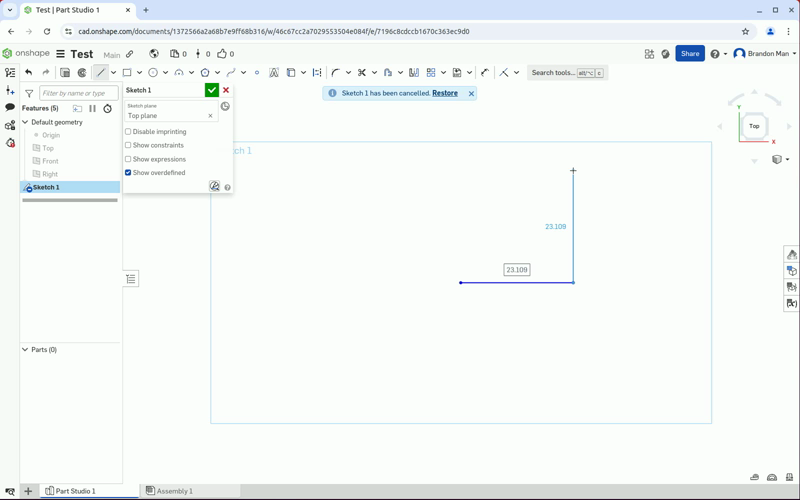
key_up(shift)
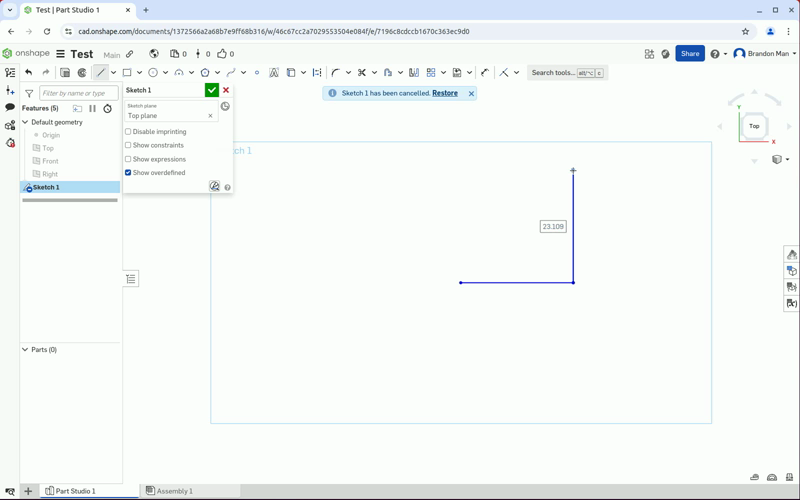
key_down(shift)
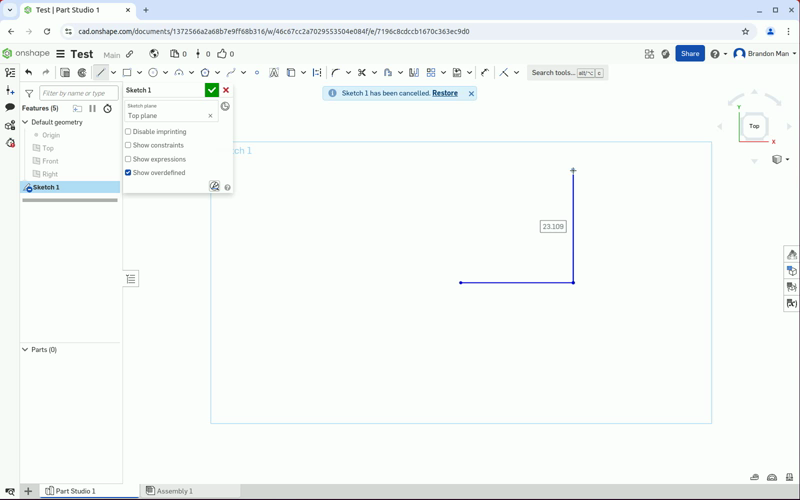
mouse_move(460, 170)
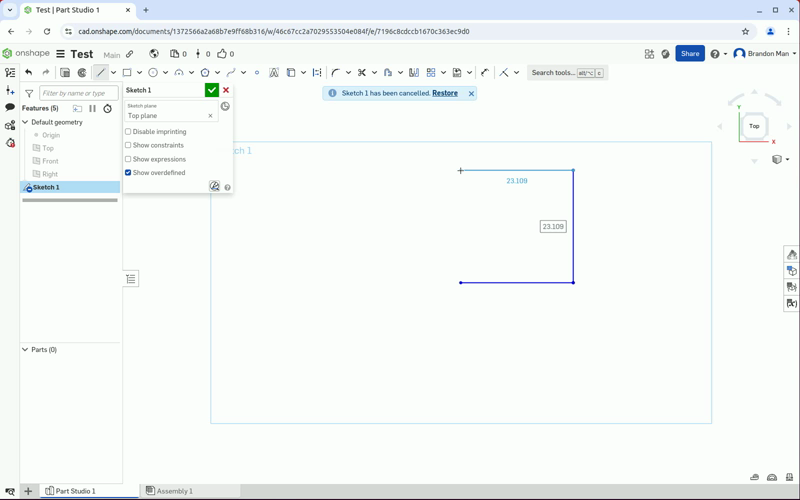
click(460, 170)
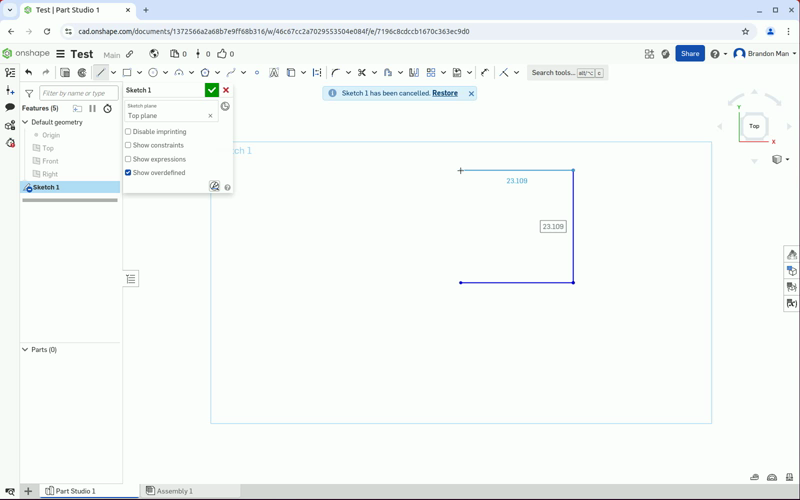
key_up(shift)
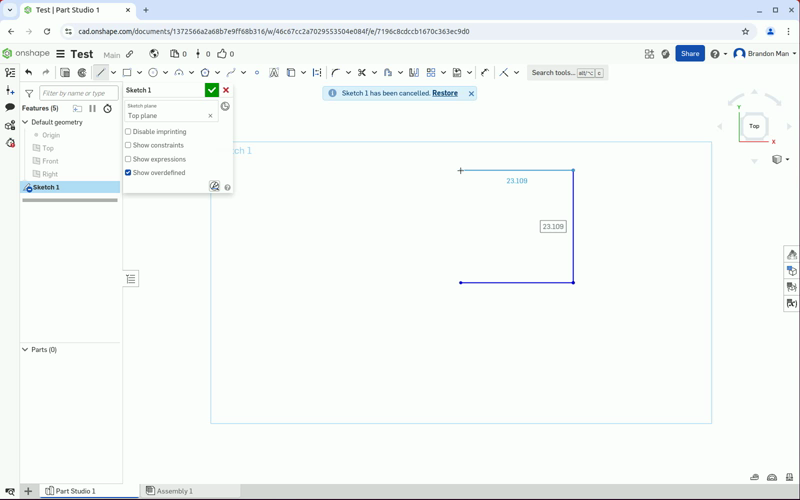
key_down(shift)
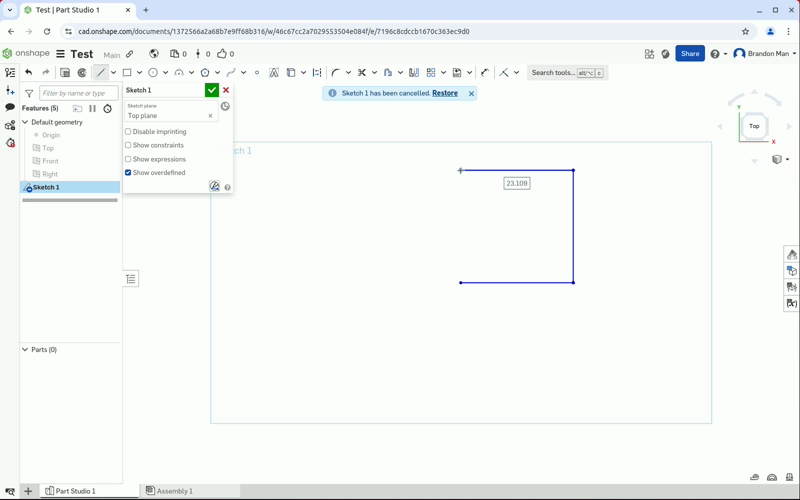
mouse_move(460, 282)
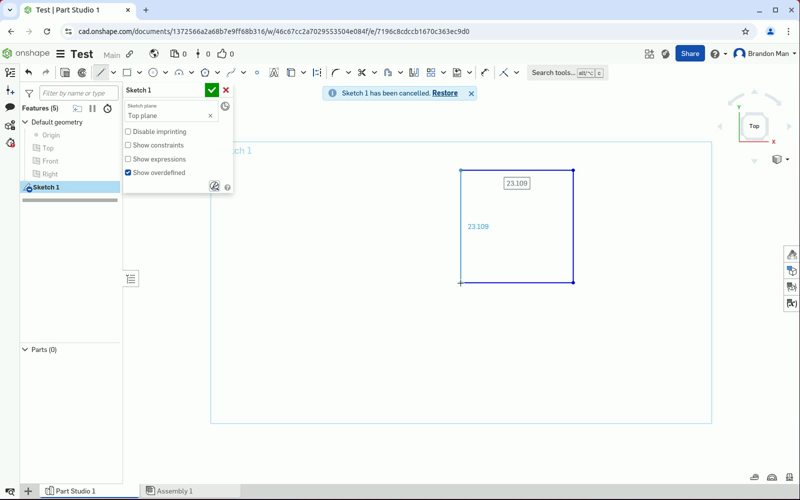
key_up(shift)
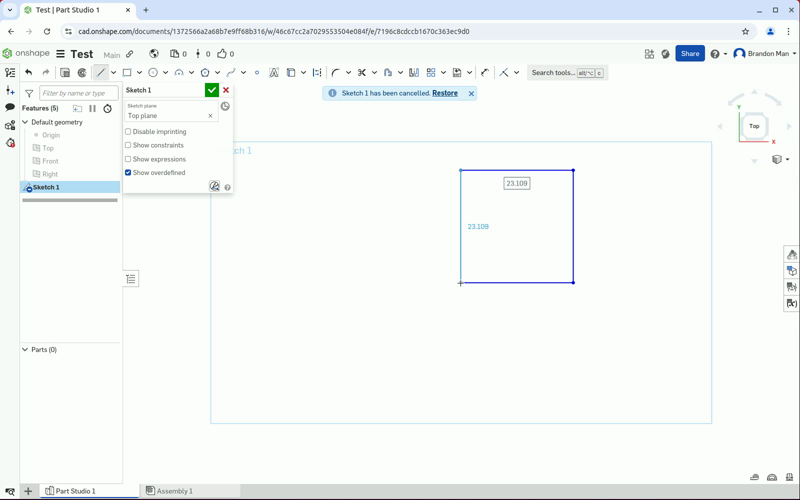
click(460, 282)
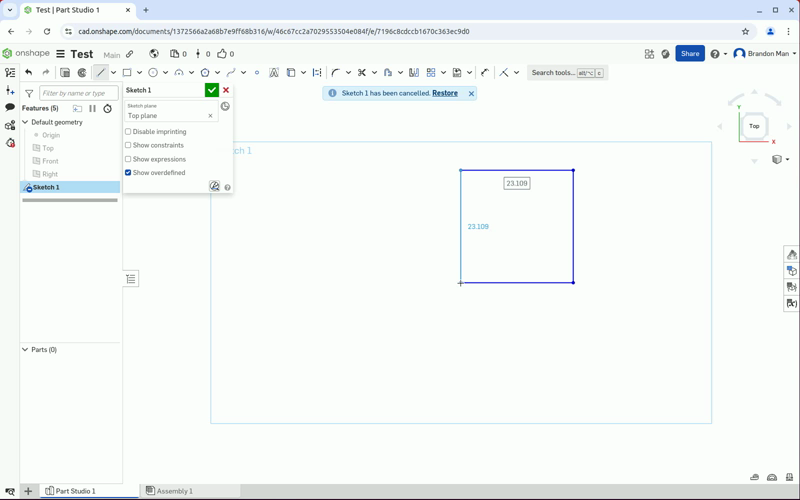
key(esc)
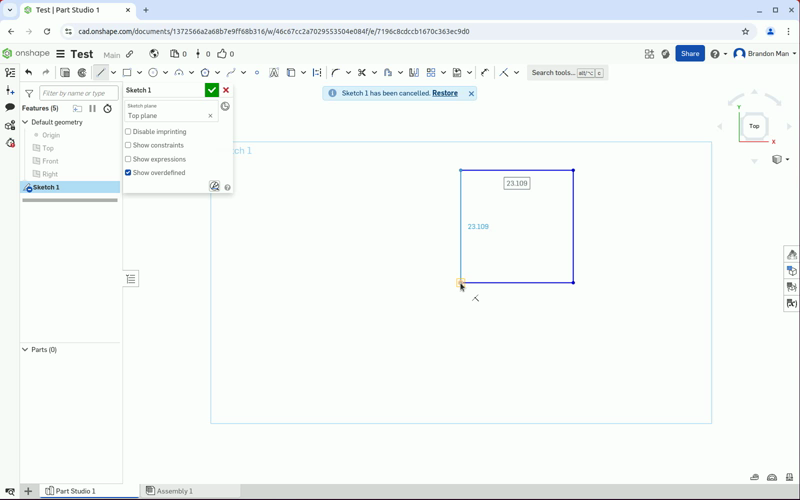
mouse_move(549, 205)
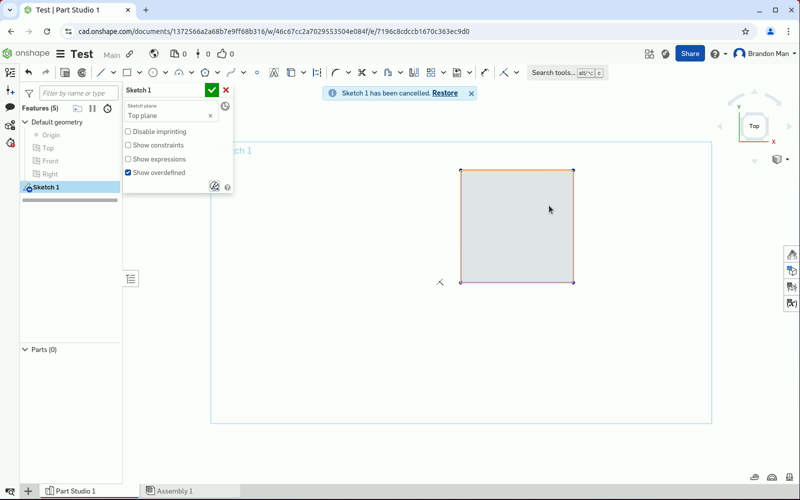
click(549, 205)
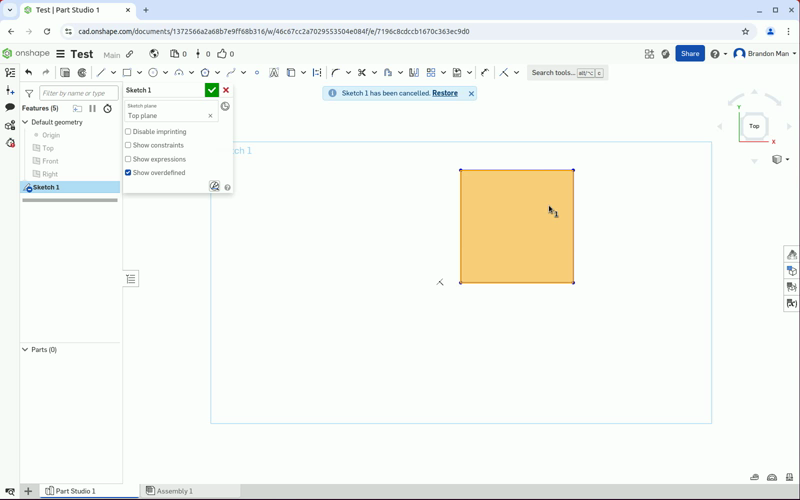
mouse_move(73, 352)
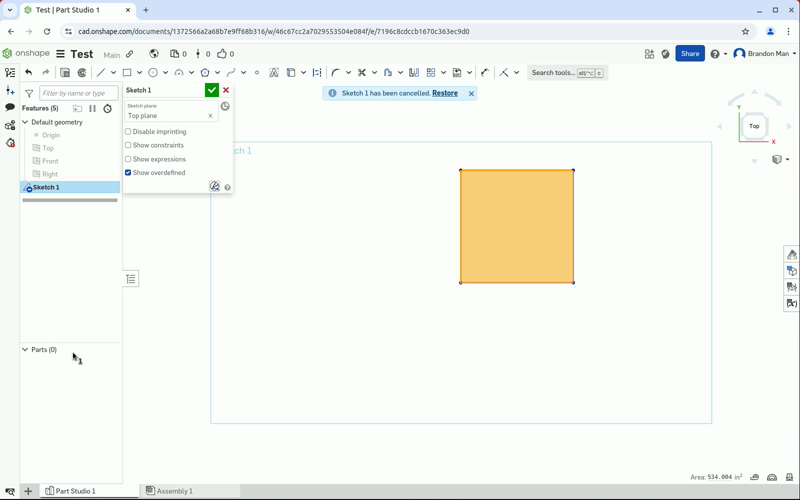
key(shift+y)
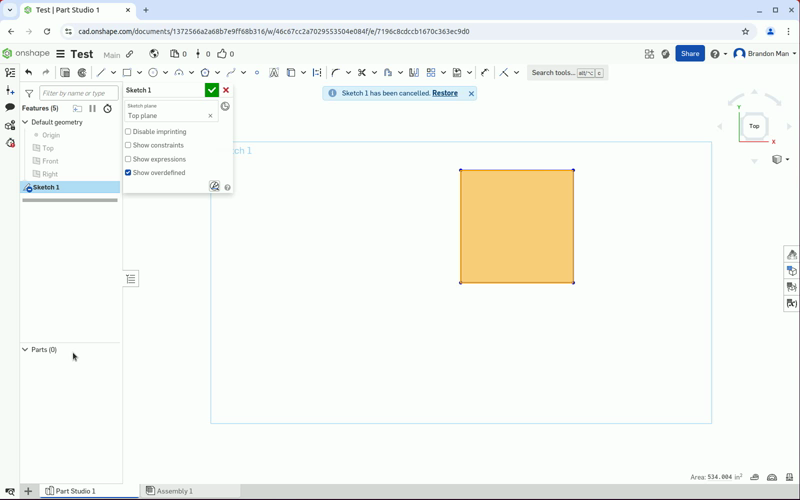
key(shift+e)
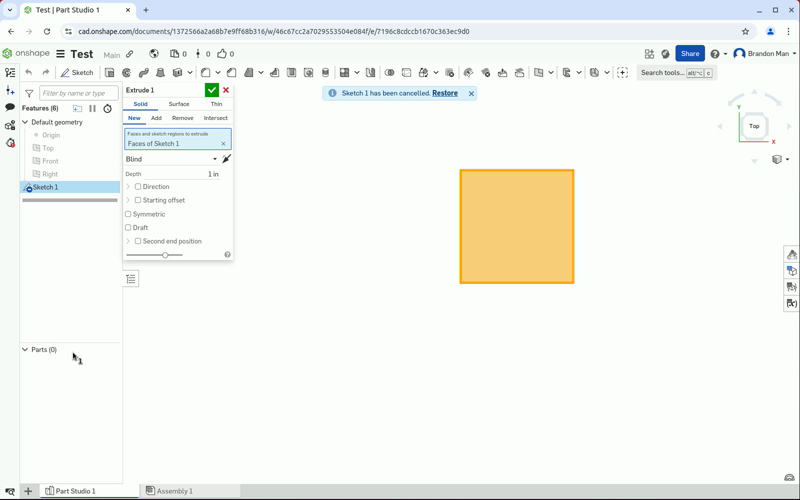
mouse_move(143, 106)
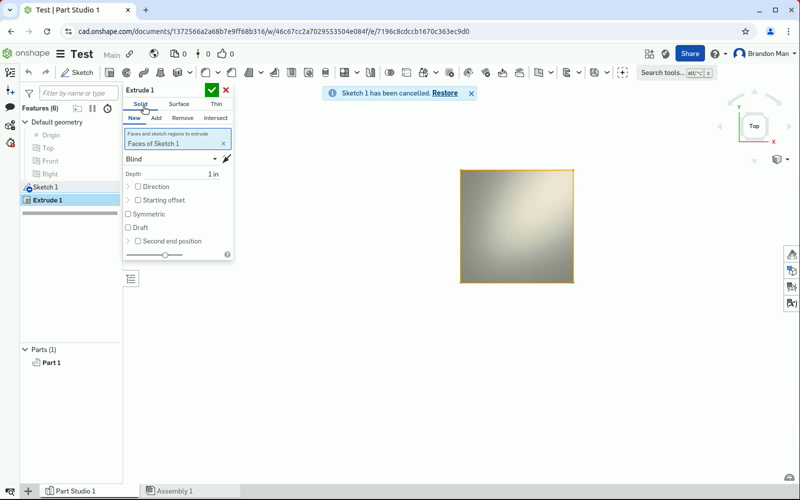
click(143, 106)
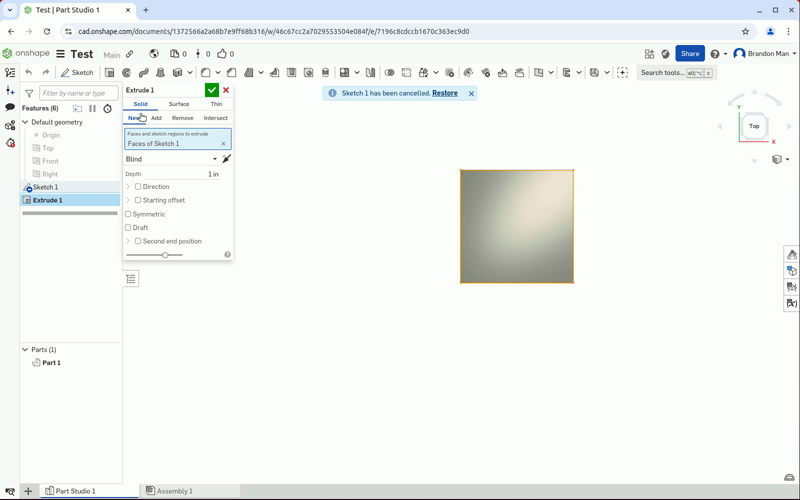
mouse_move(137, 120)
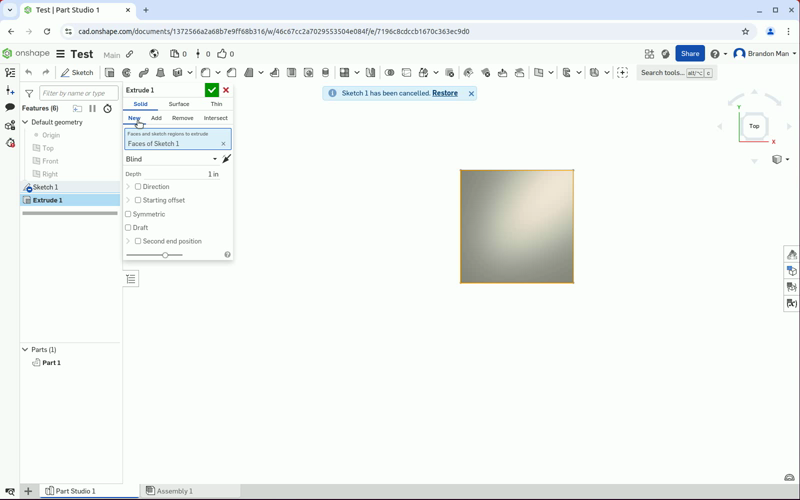
click(137, 120)
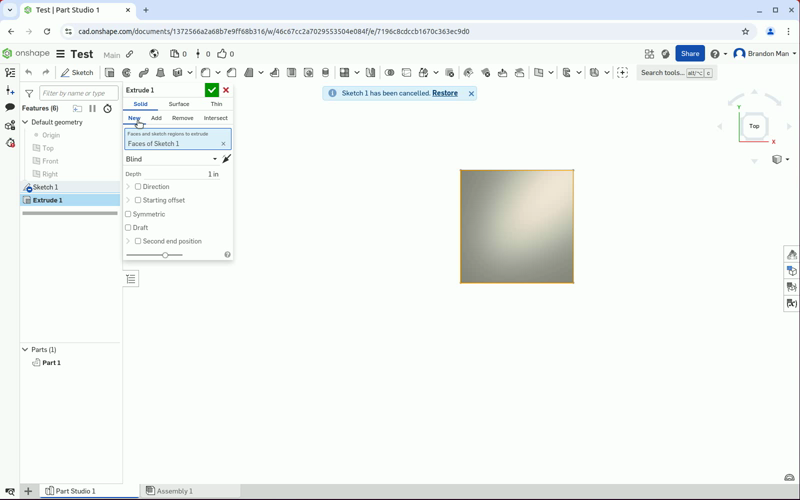
key(tab, 4)
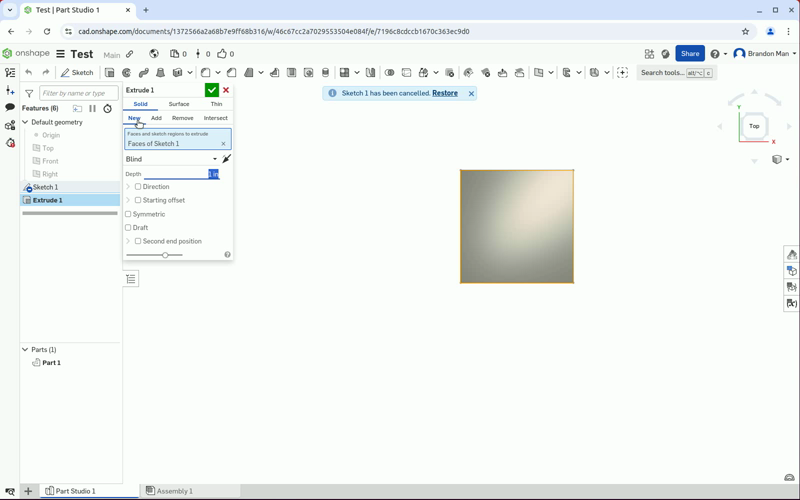
text(10.351)
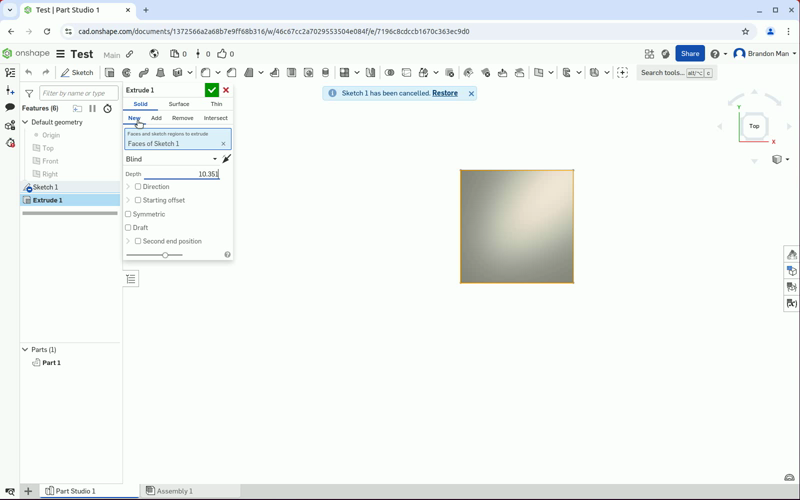
key(enter)
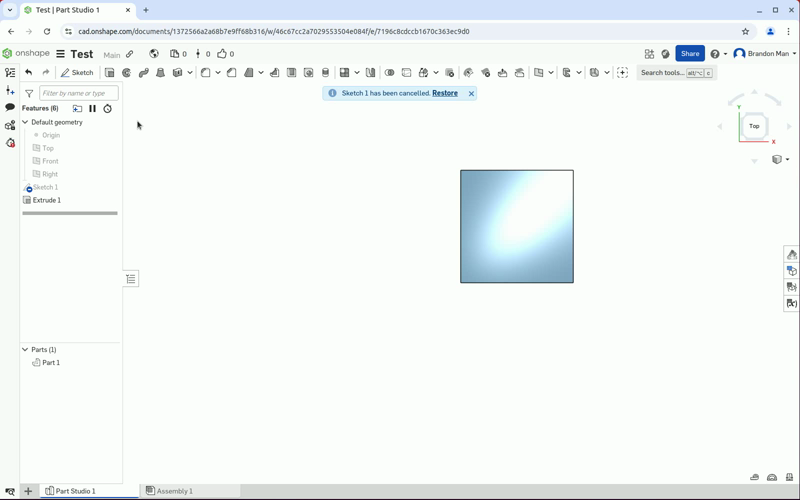
key(shift+h)
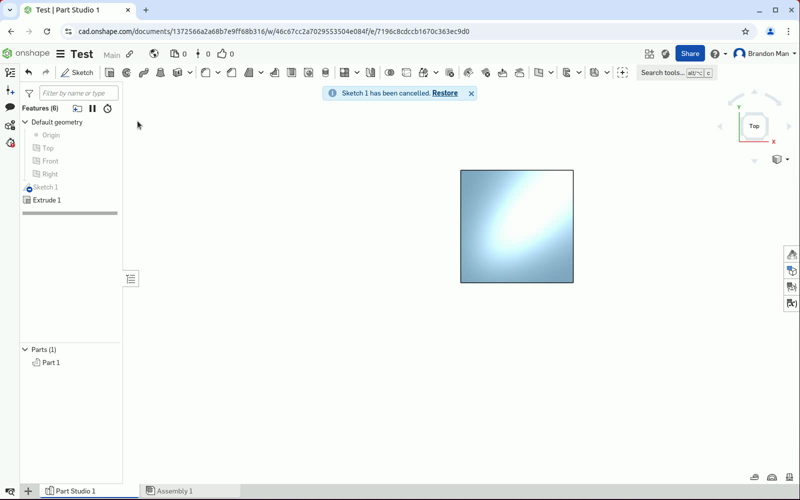
key(shift+h)
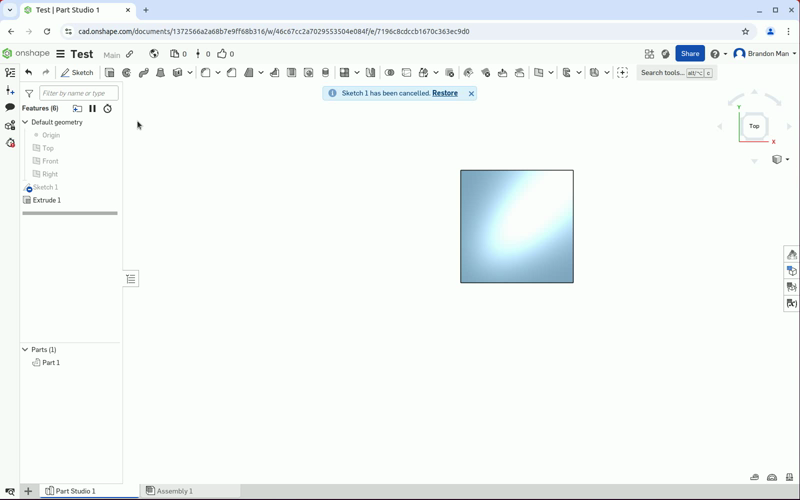
mouse_move(73, 189)
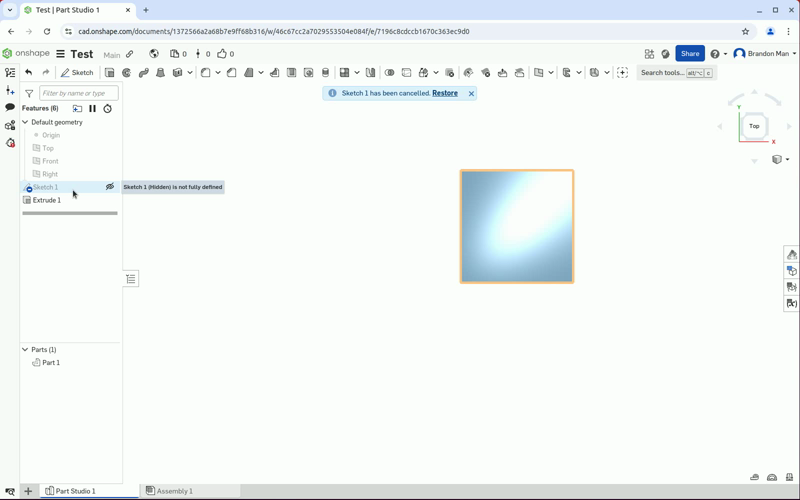
click(73, 189)
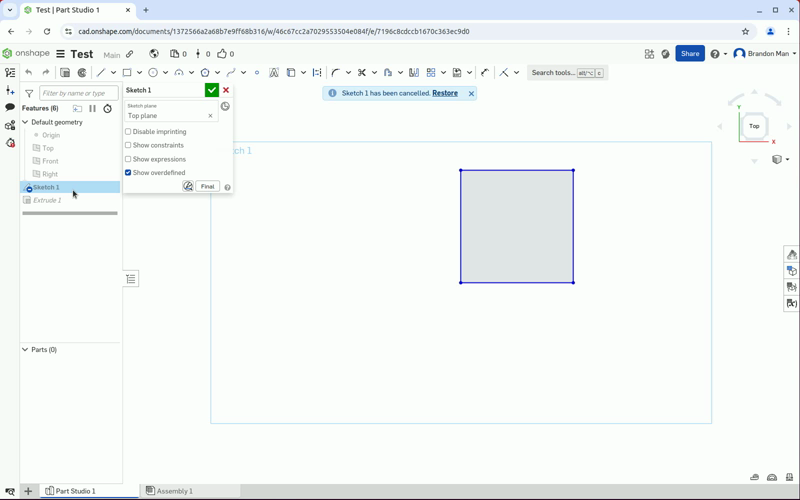
mouse_move(229, 92)
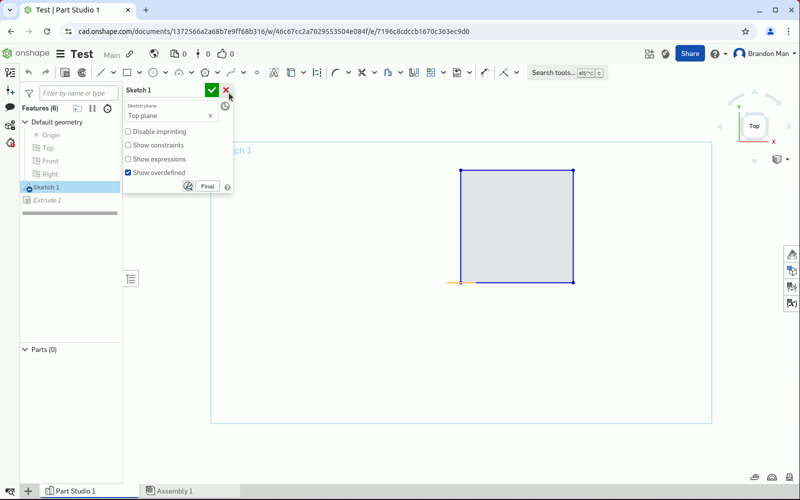
click(229, 92)
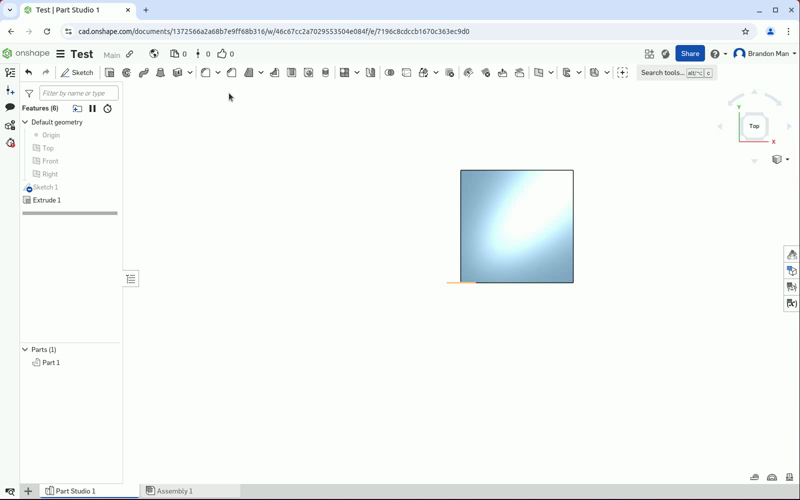
mouse_move(541, 75)
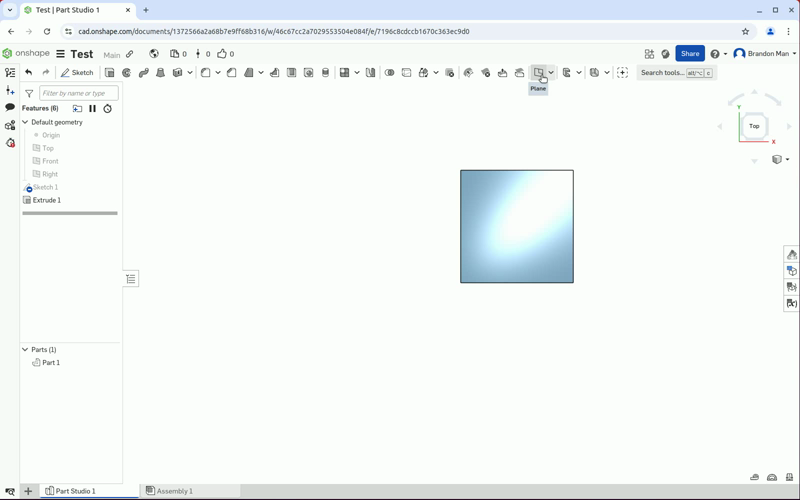
click(541, 75)
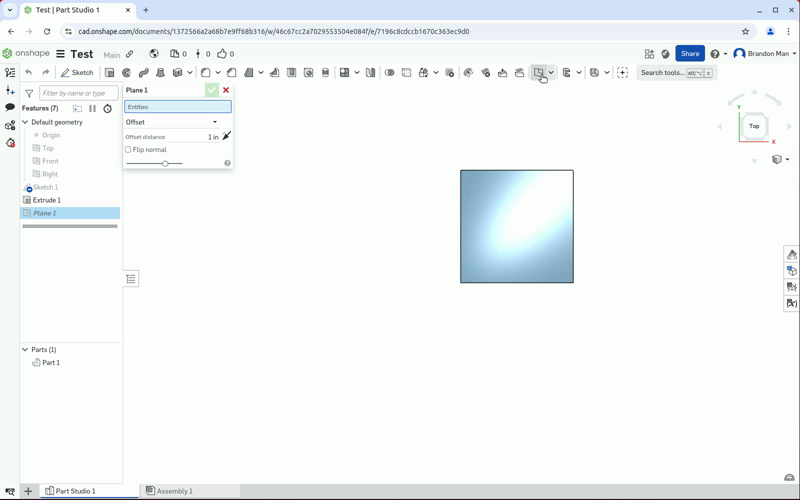
mouse_move(73, 150)
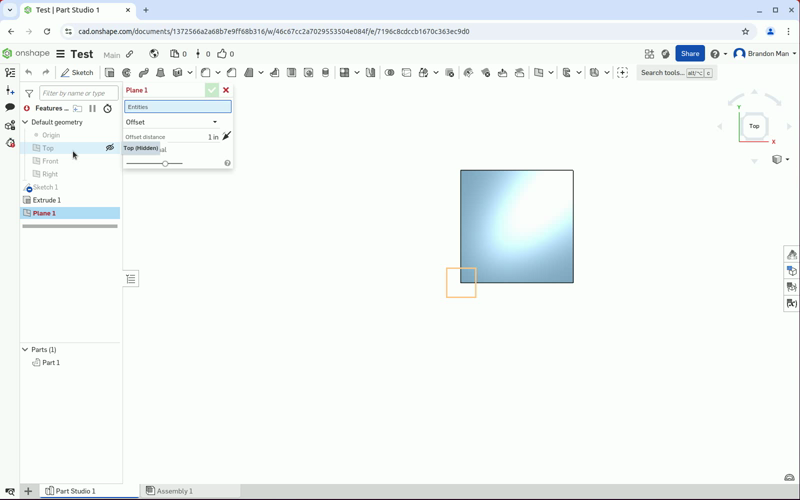
click(73, 150)
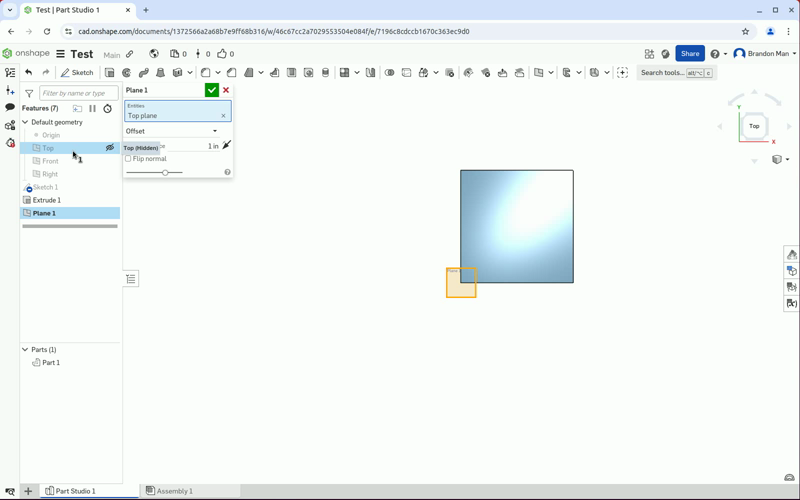
key(tab, 2)
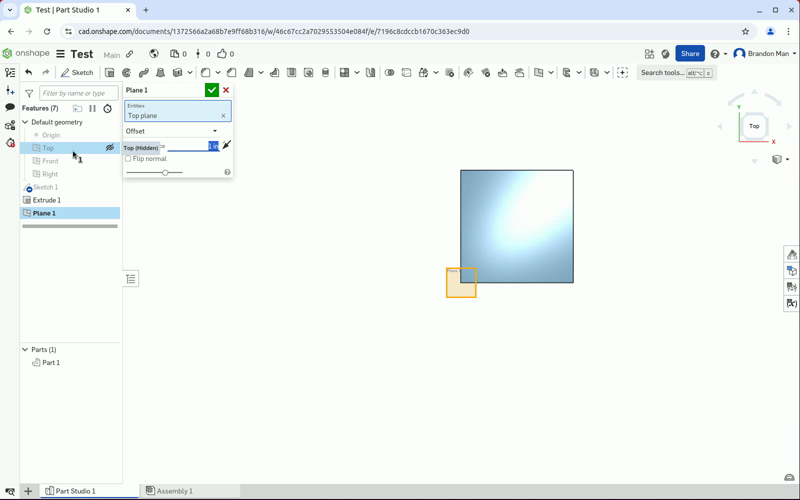
text(10.352)
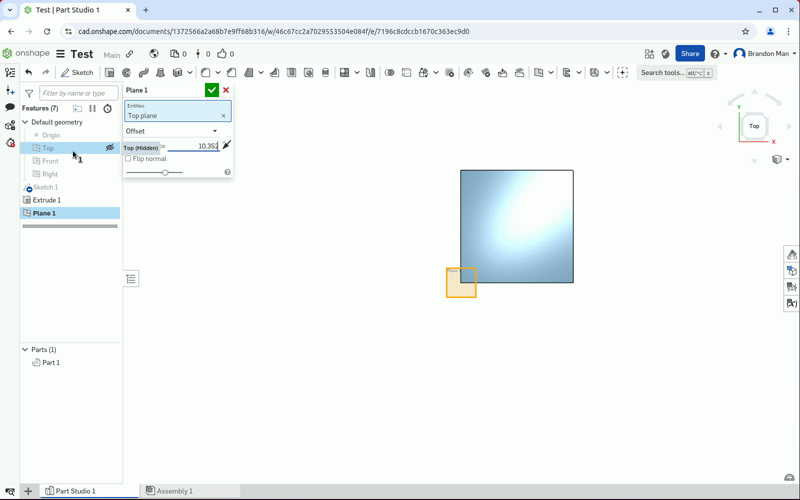
key(enter, 2)
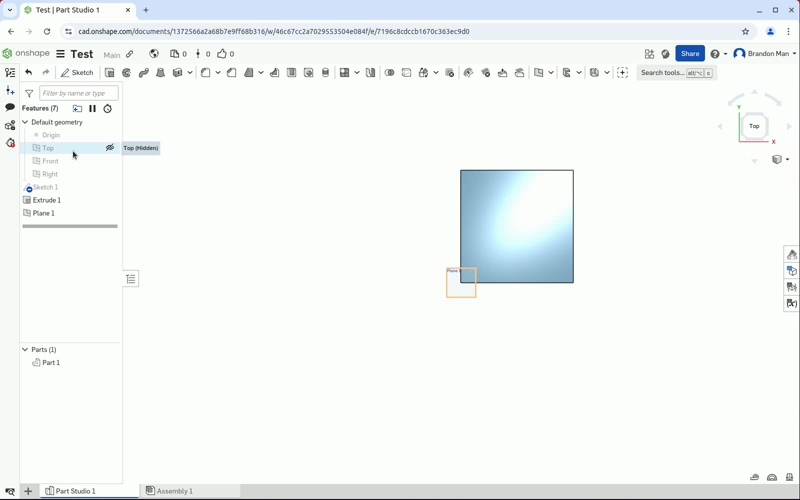
key(shift+s)
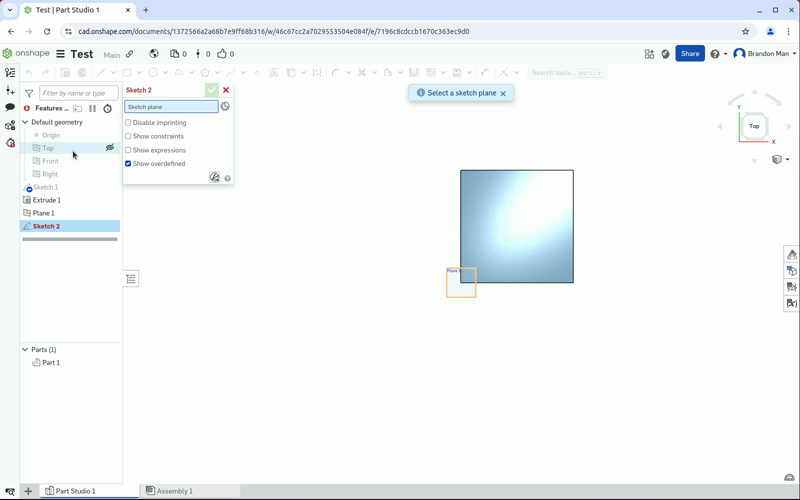
mouse_move(73, 215)
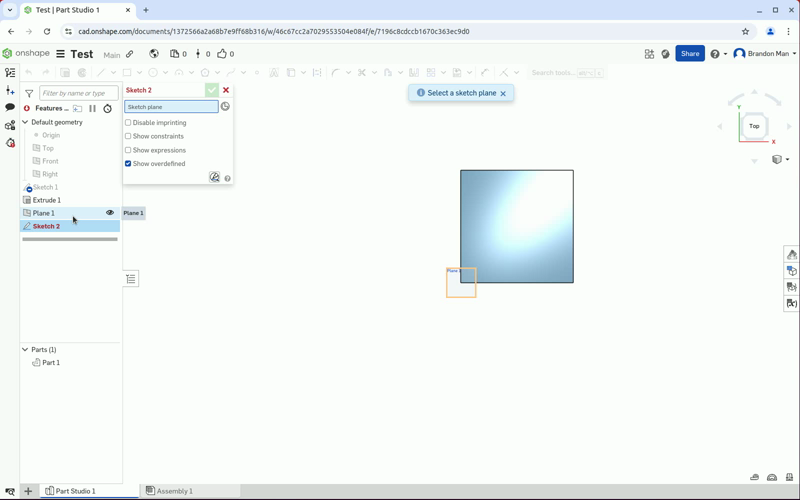
click(73, 215)
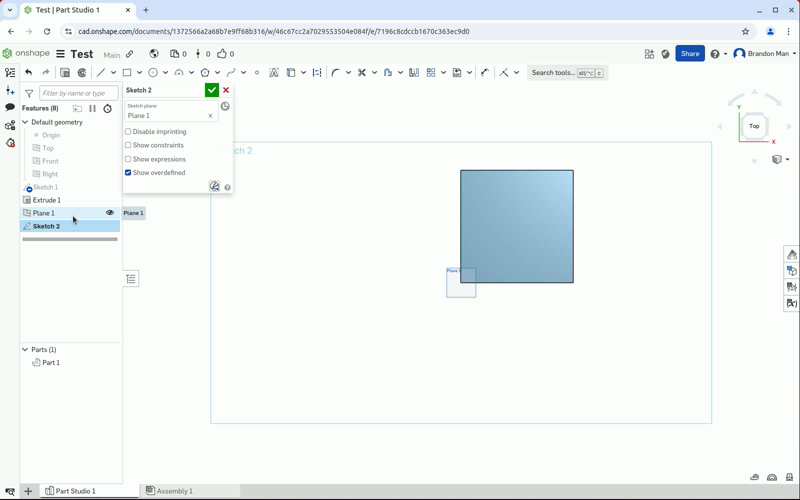
mouse_move(73, 352)
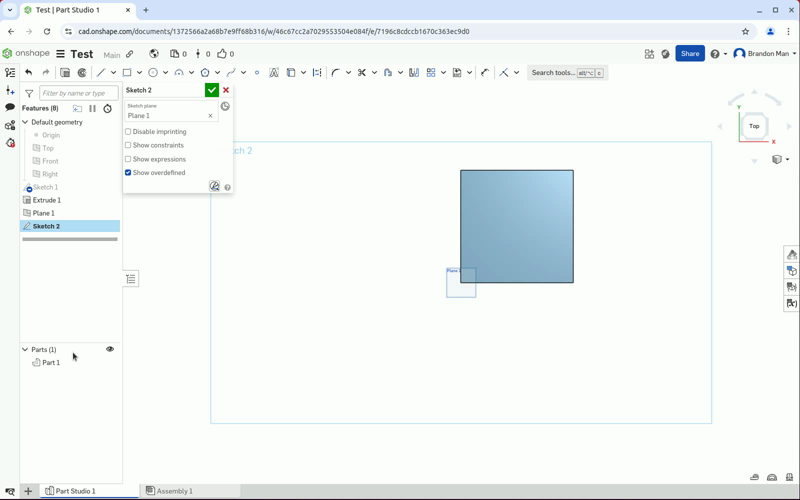
key(y)
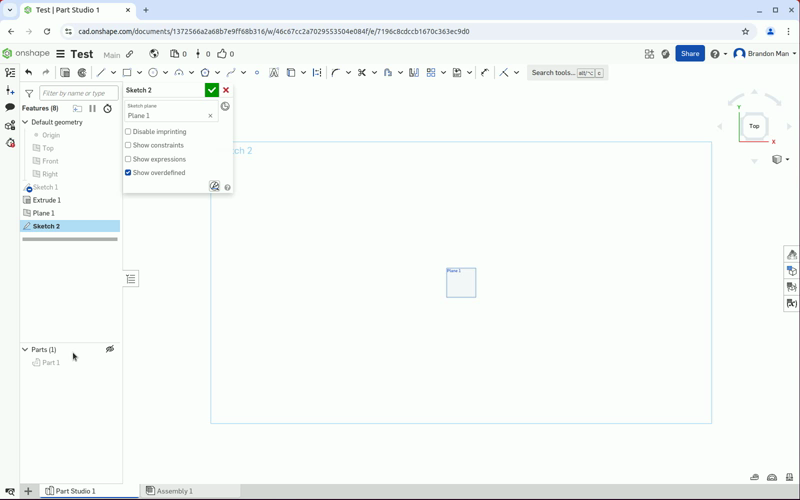
key(c)
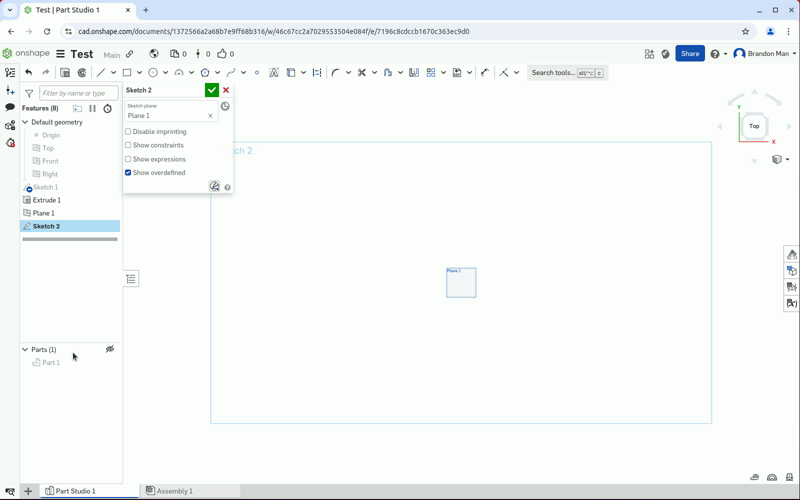
key_down(shift)
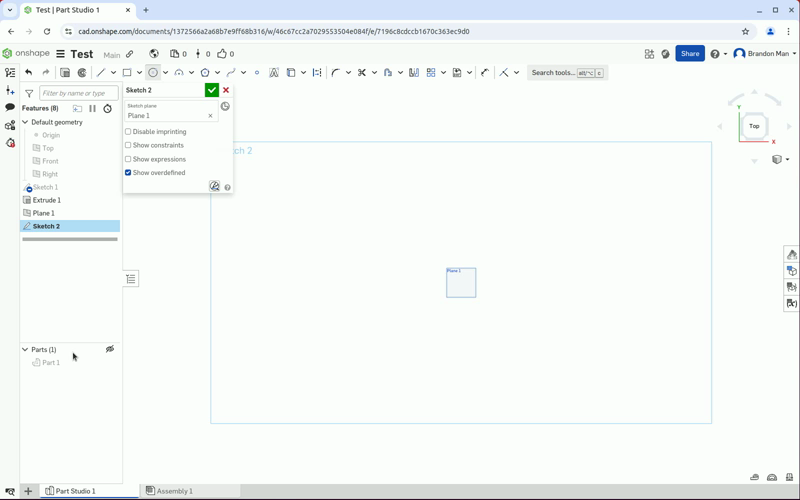
mouse_move(516, 224)
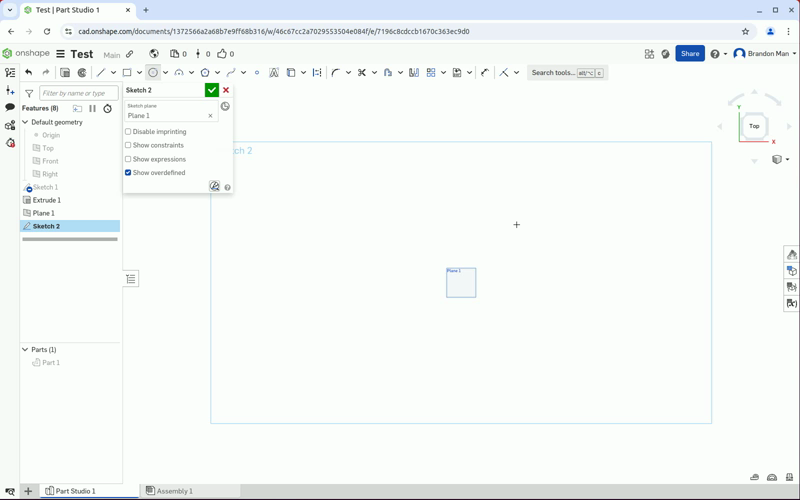
click(516, 224)
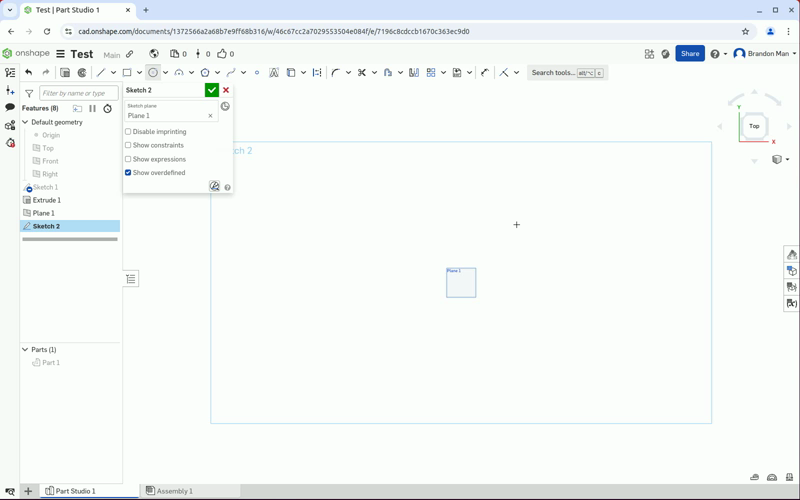
key_up(shift)
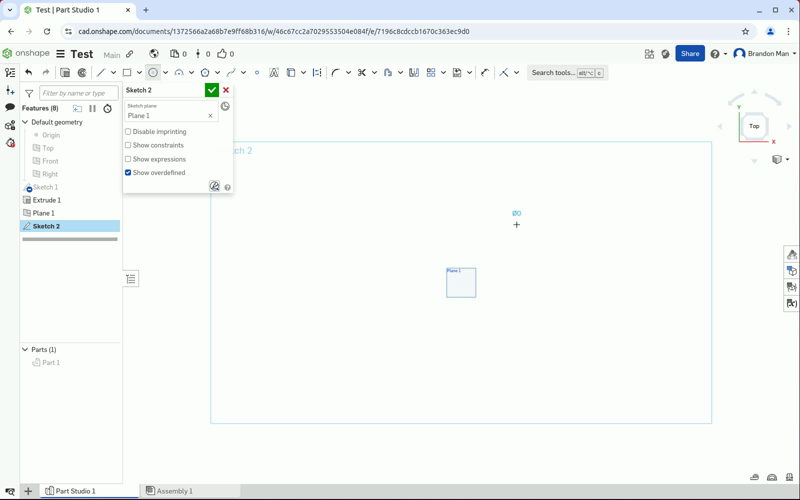
mouse_move(528, 224)
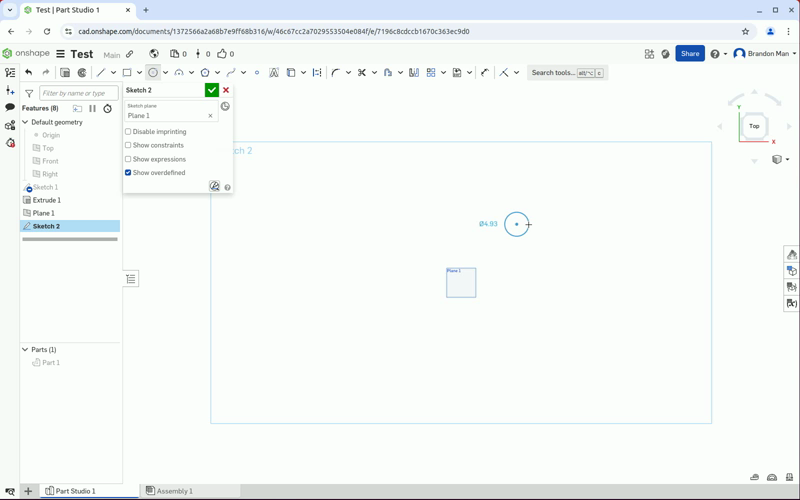
click(528, 224)
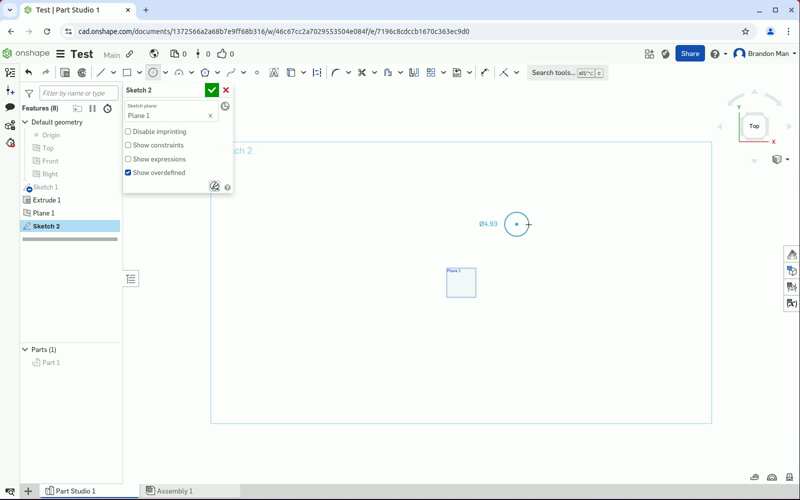
key(esc)
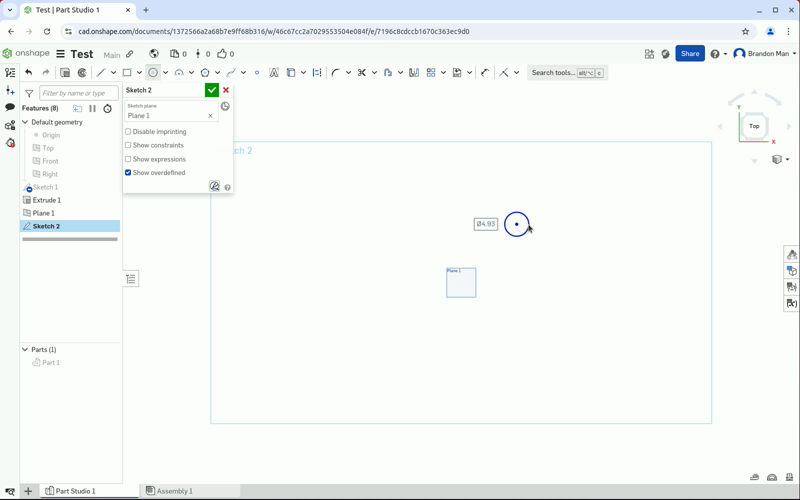
mouse_move(509, 231)
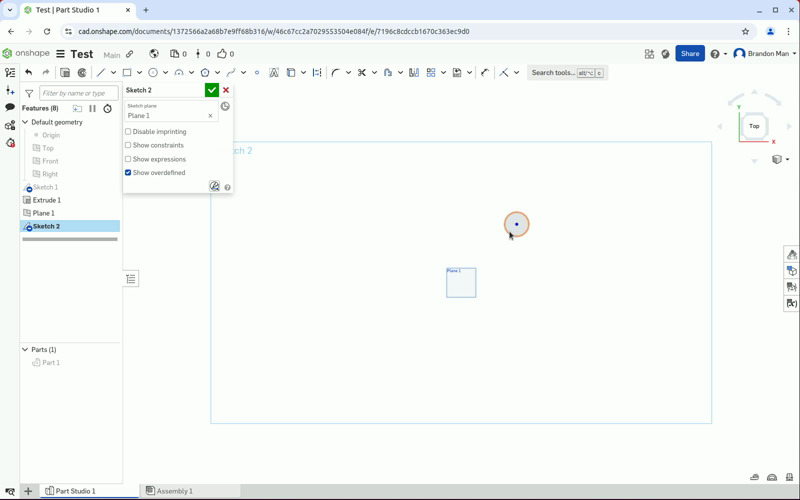
scroll(6)
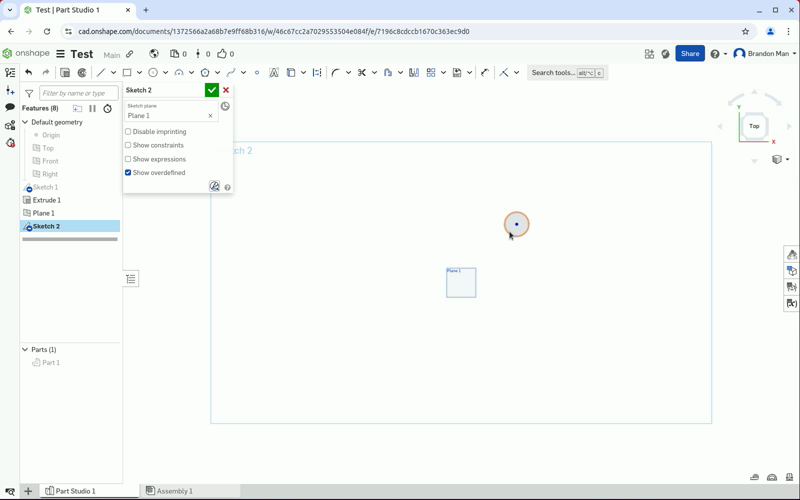
scroll(6)
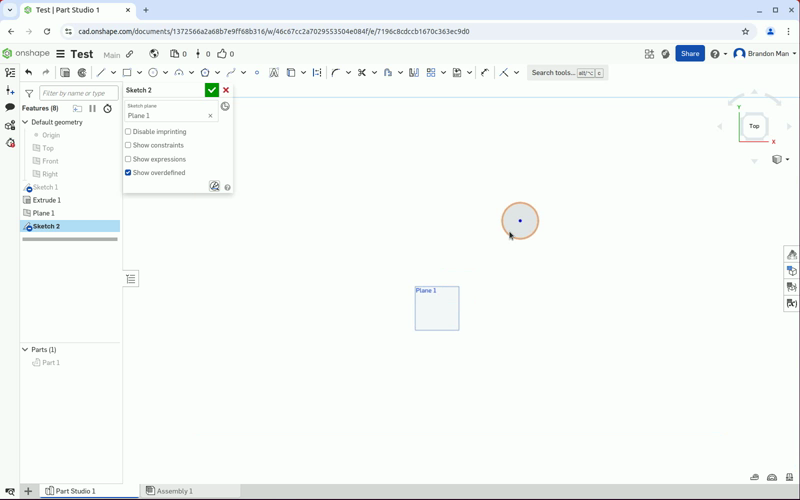
scroll(6)
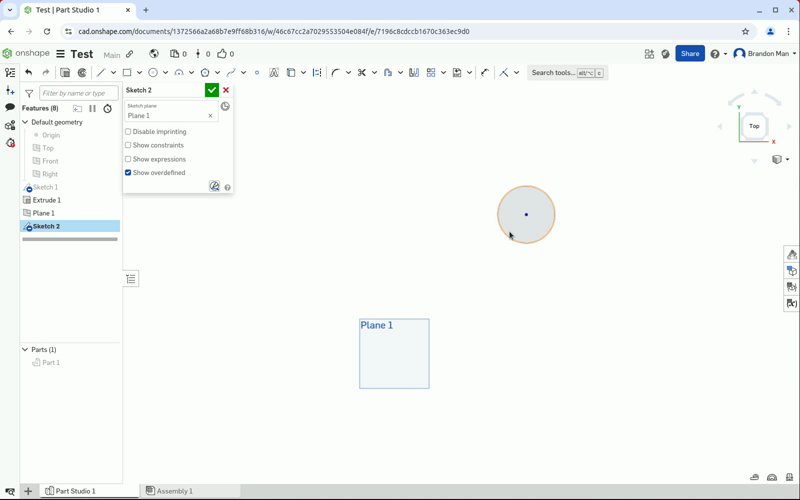
scroll(6)
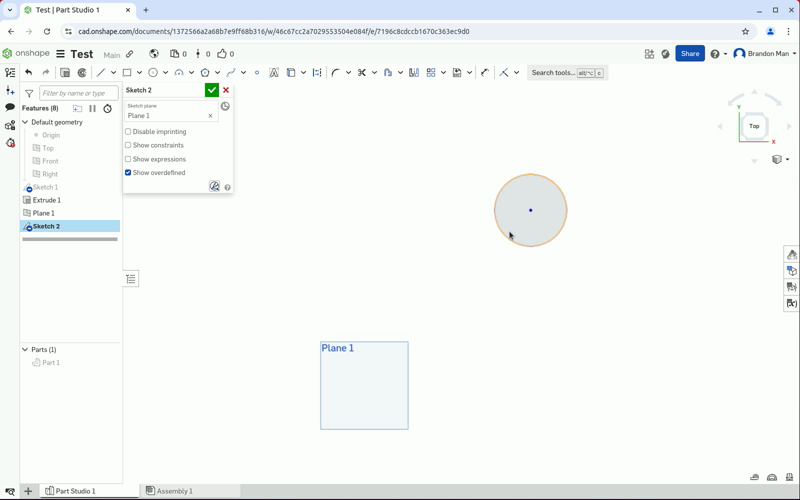
scroll(6)
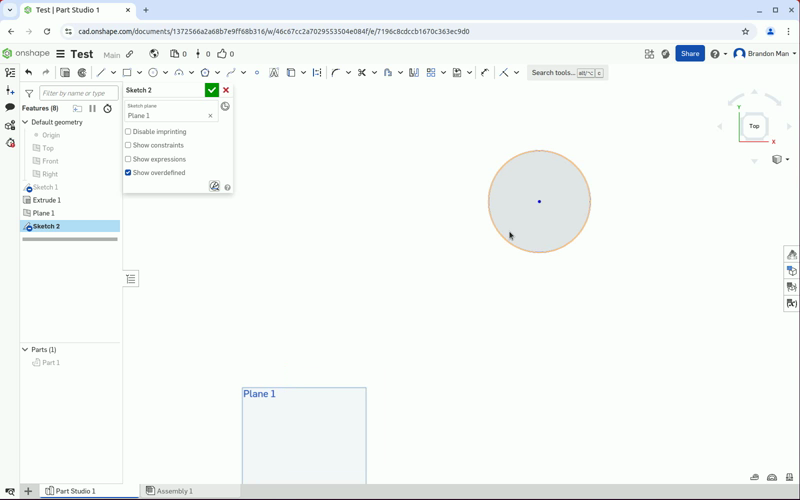
scroll(6)
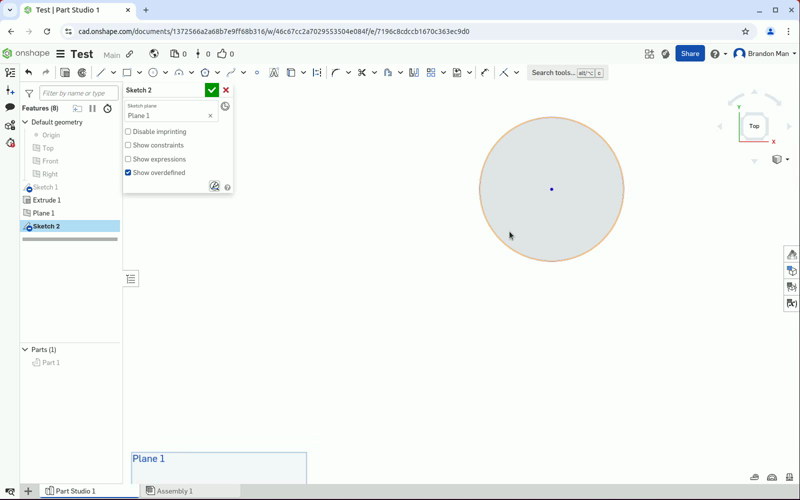
scroll(6)
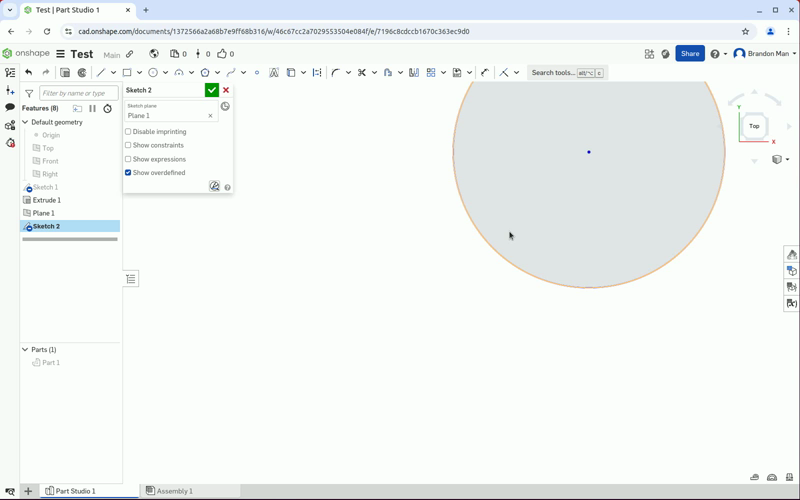
click(509, 231)
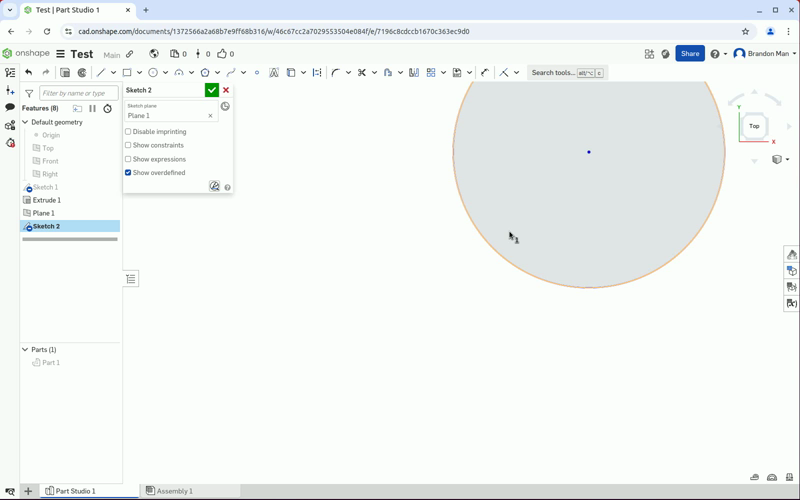
scroll(-6)
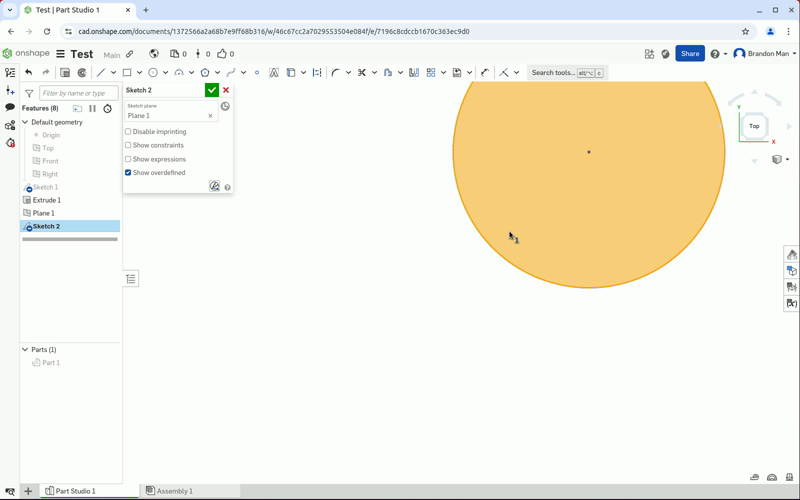
scroll(-6)
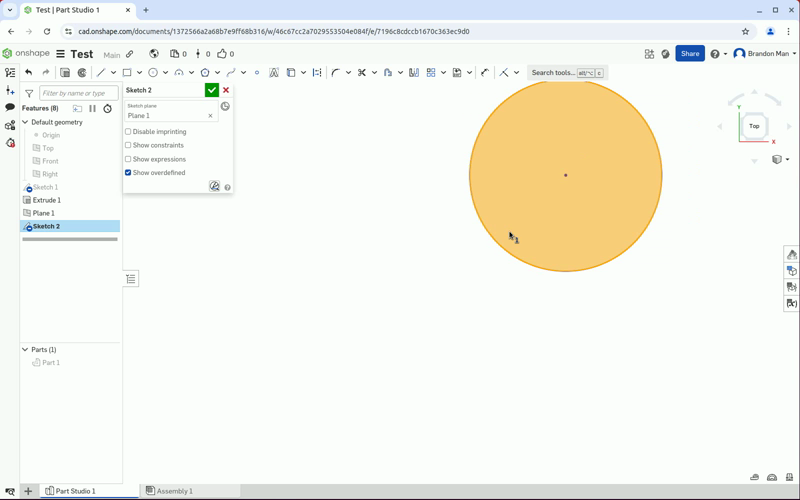
scroll(-6)
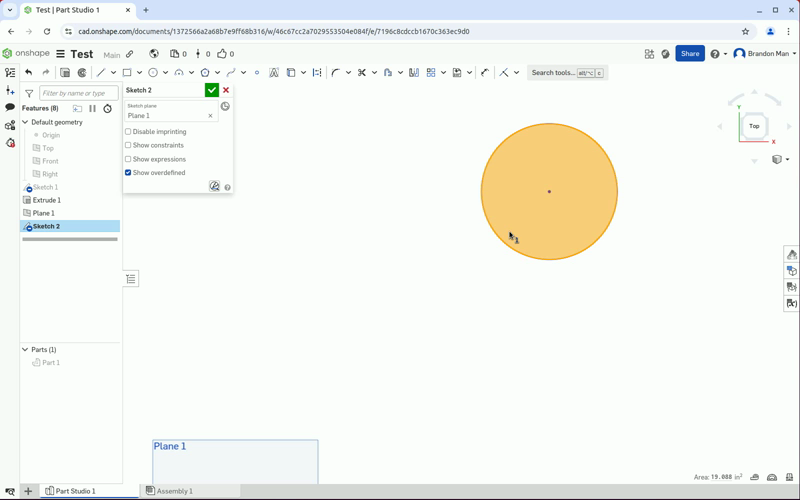
scroll(-6)
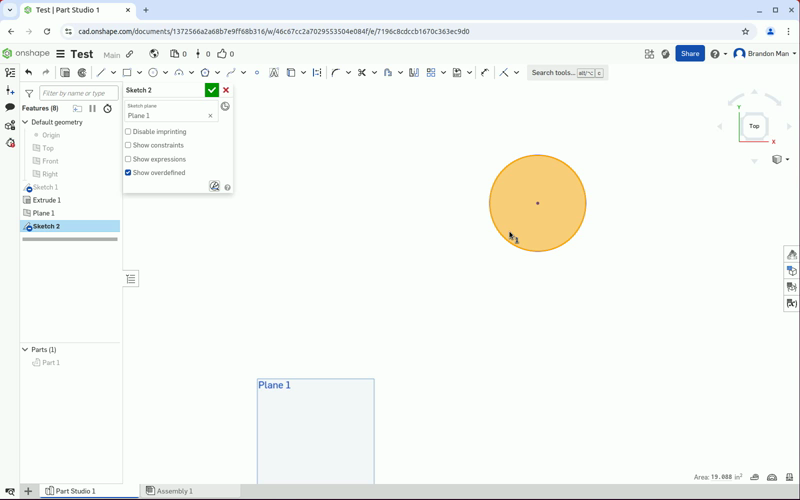
scroll(-6)
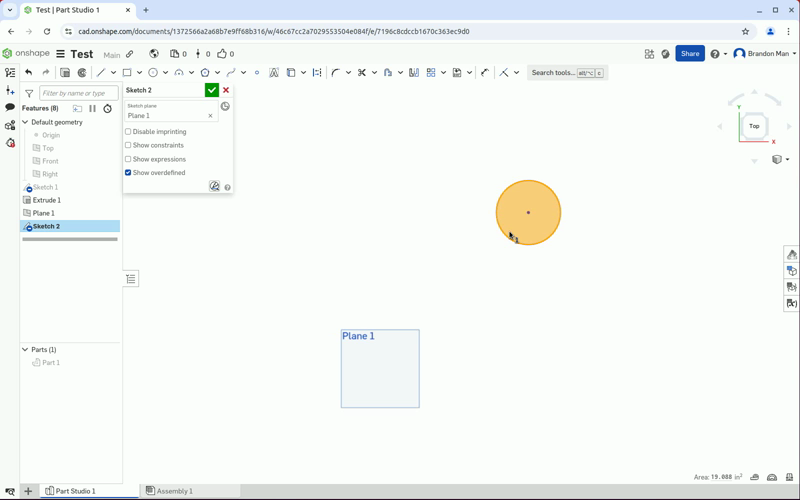
scroll(-6)
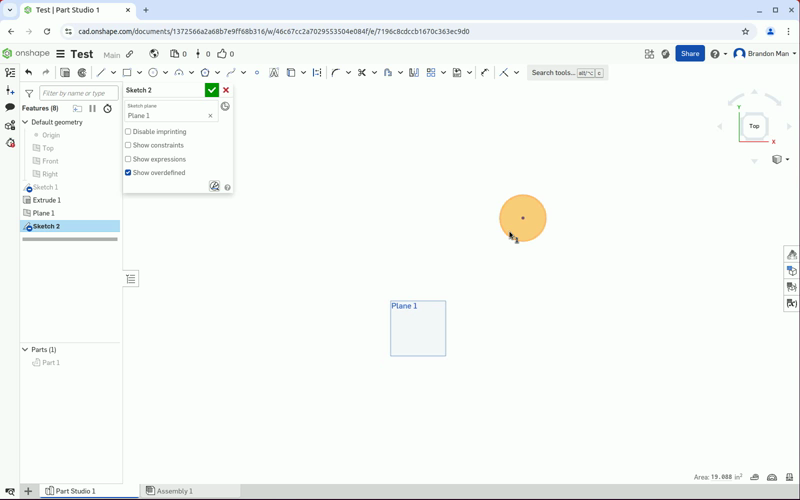
scroll(-6)
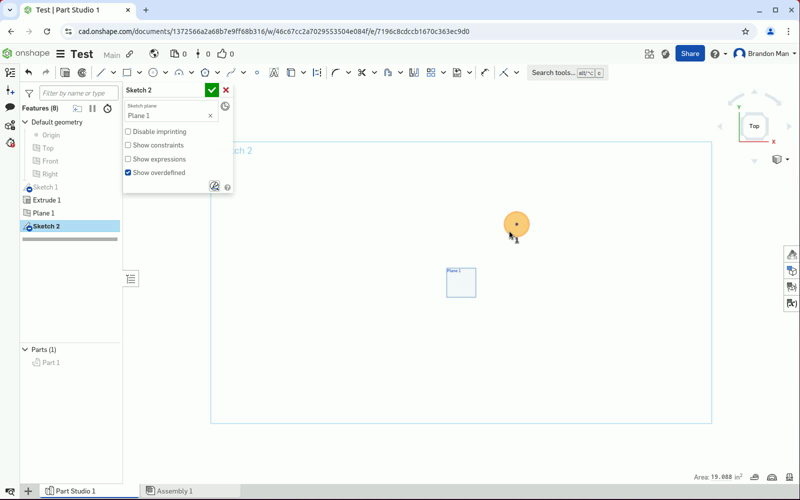
mouse_move(73, 352)
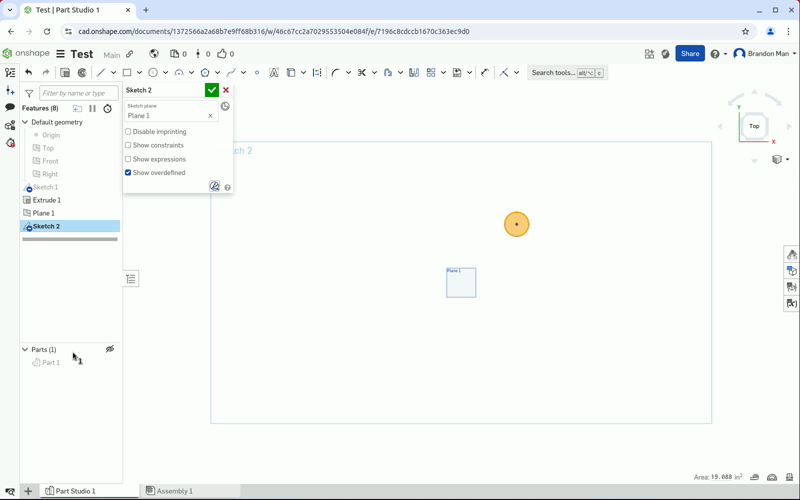
key(shift+y)
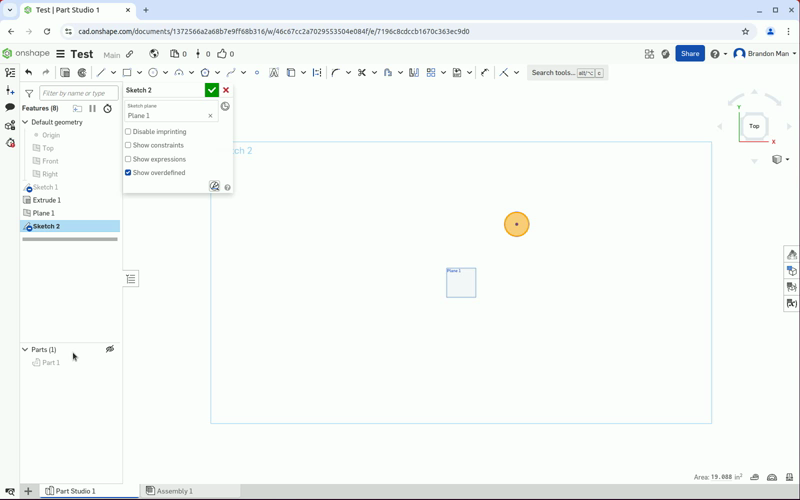
key(shift+e)
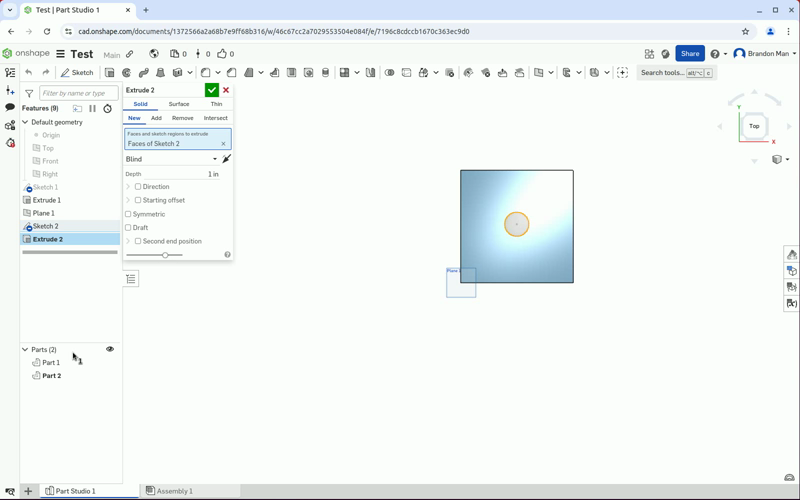
mouse_move(143, 106)
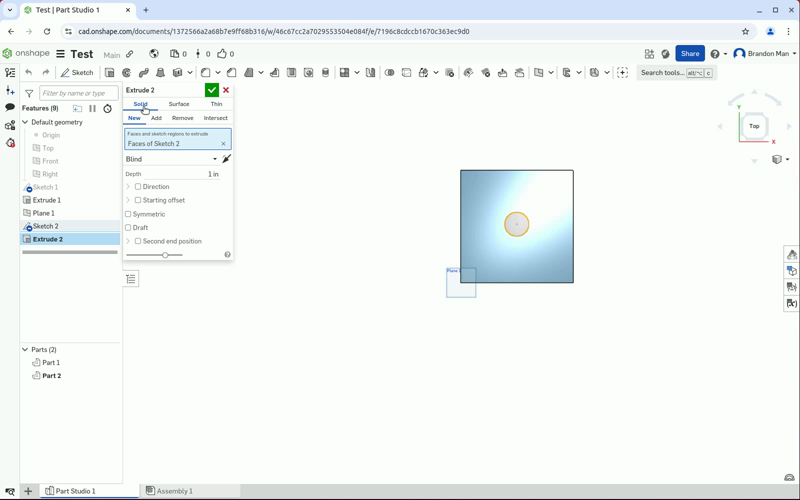
click(143, 106)
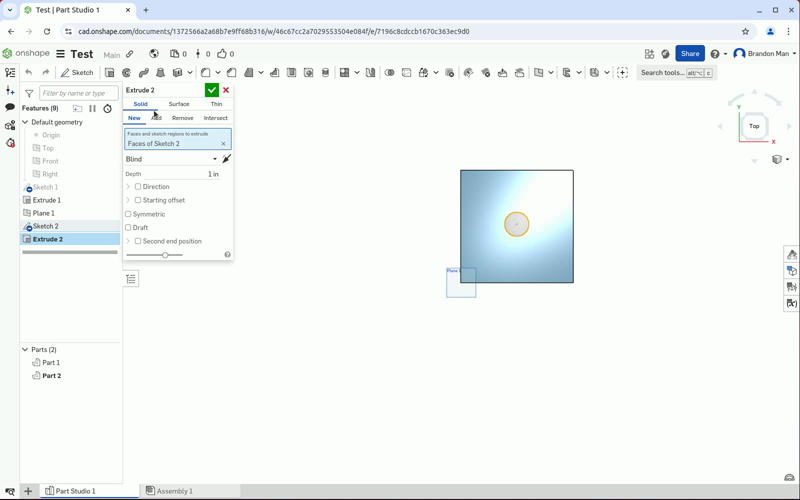
mouse_move(186, 120)
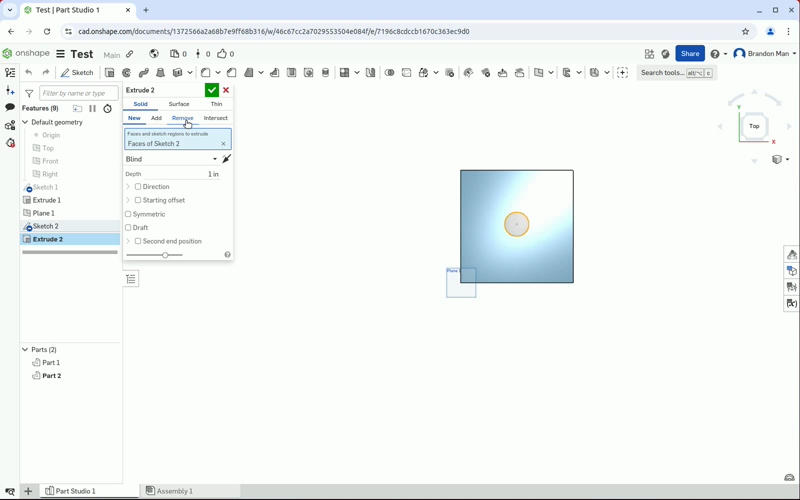
click(186, 120)
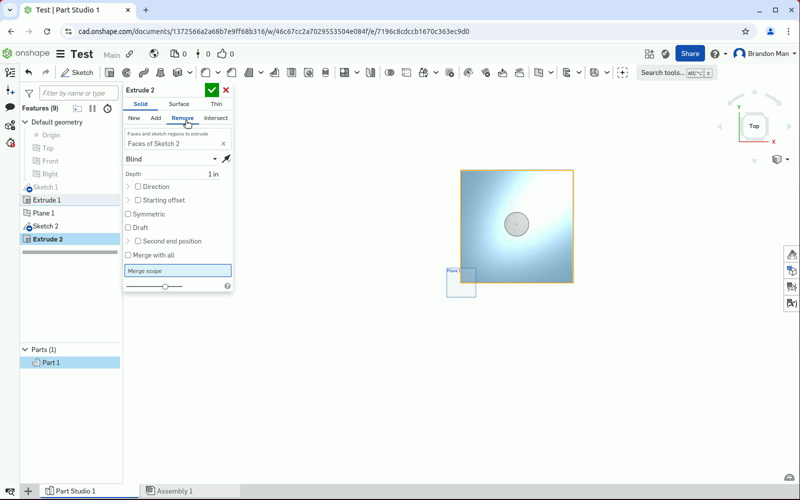
key(tab, 4)
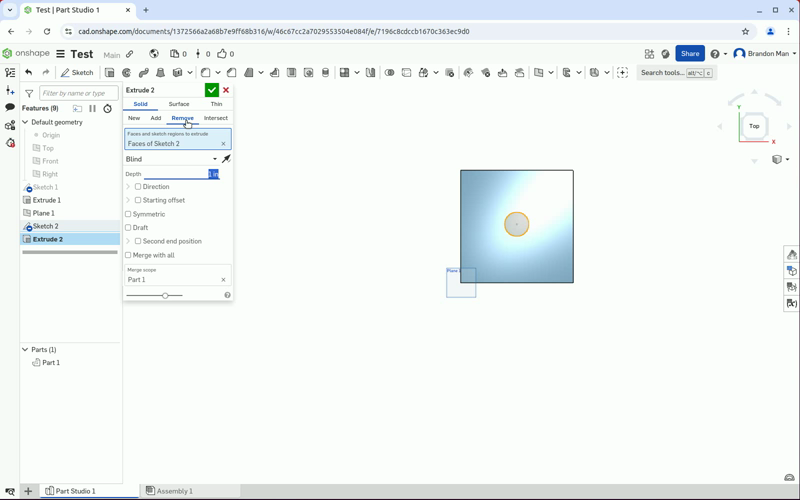
text(12.758)
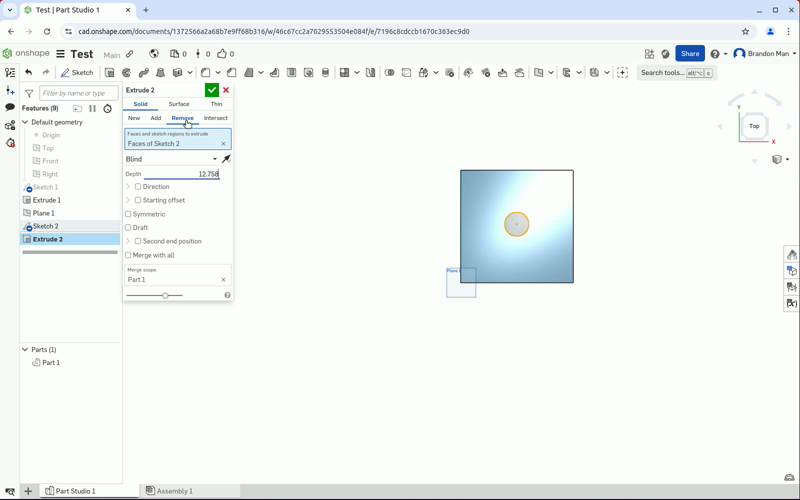
key(tab, 6)
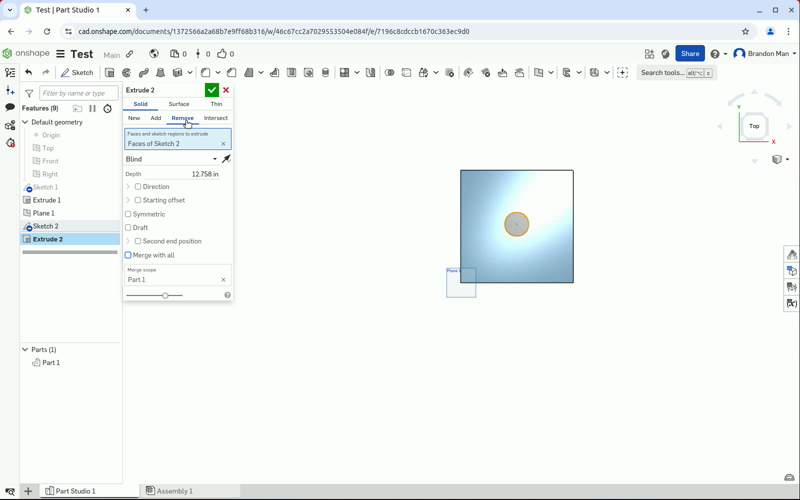
key(space)
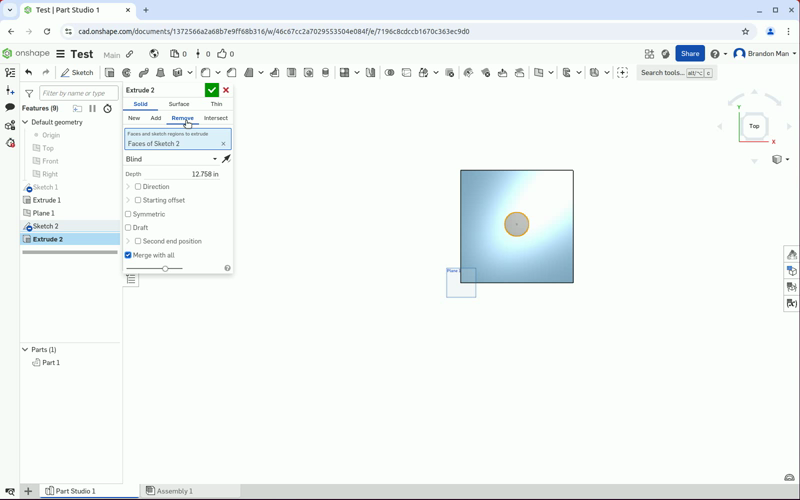
key(enter)
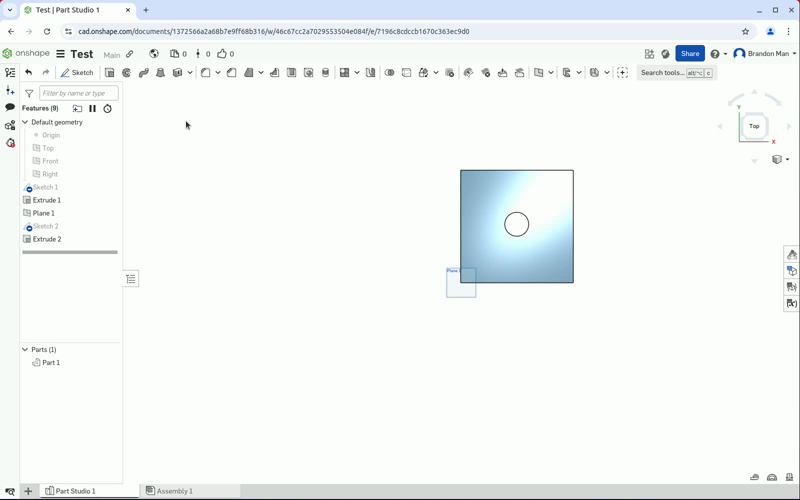
key(shift+h)
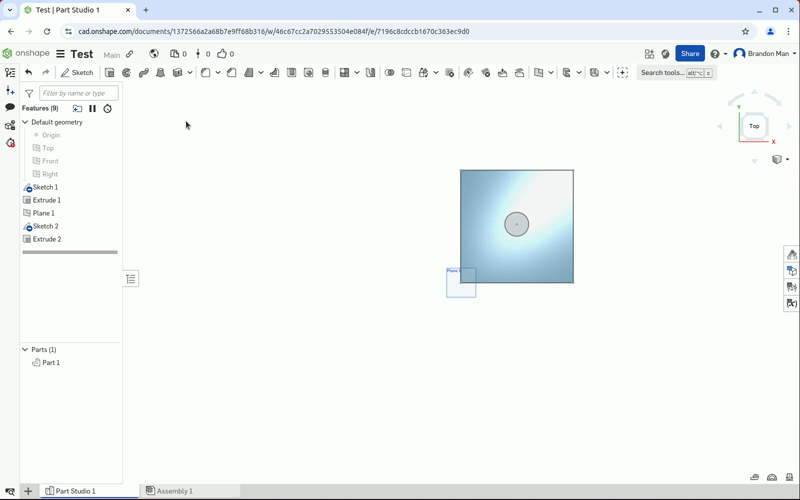
key(shift+h)
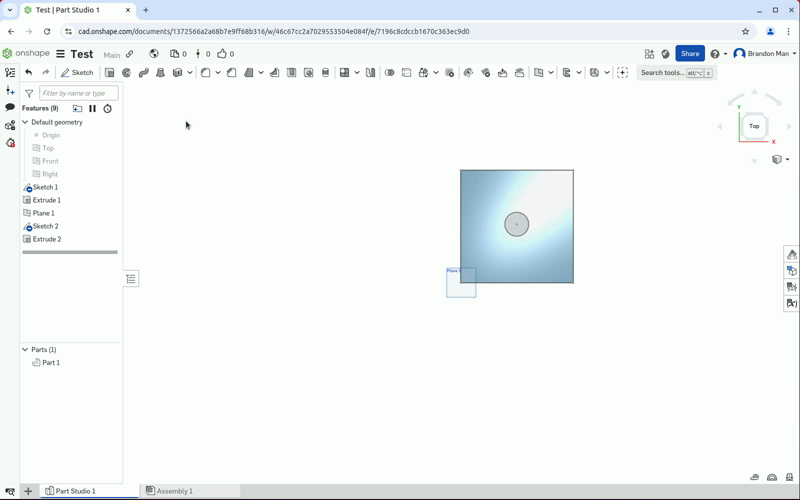
key(shift+7)
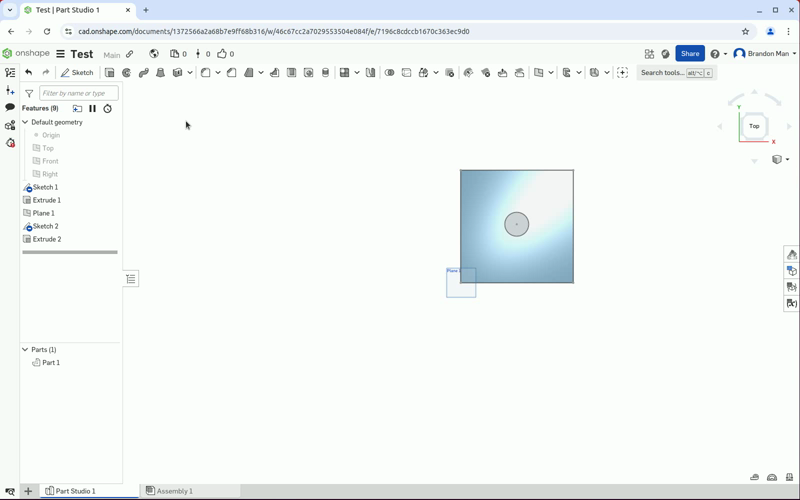
key(up, 3)
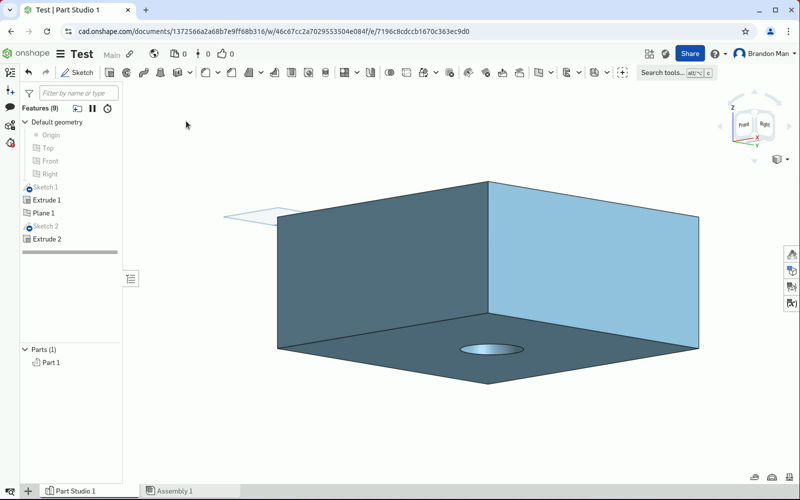
key(left, 3)
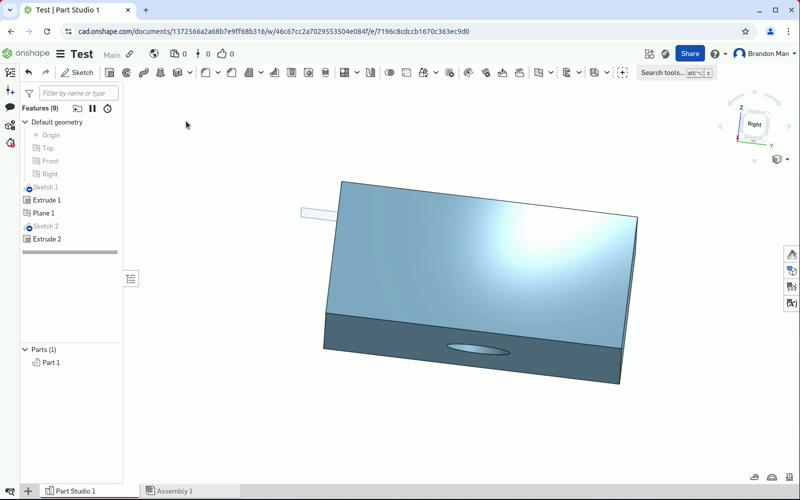
key(right, 3)
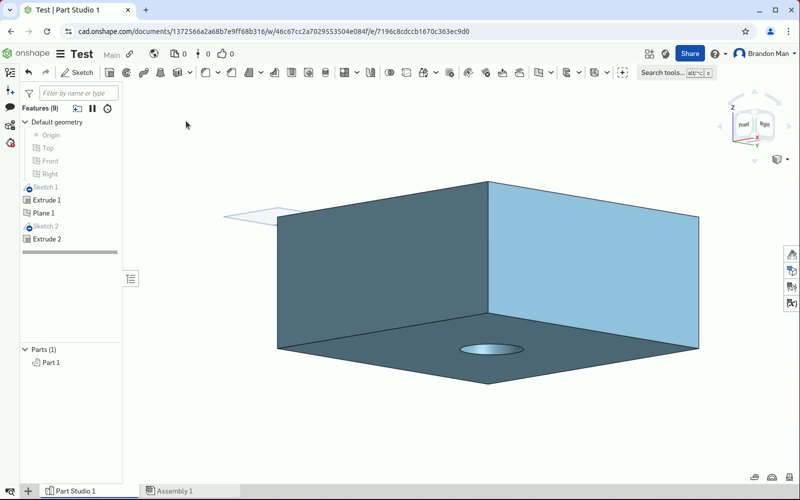
key(down, 3)
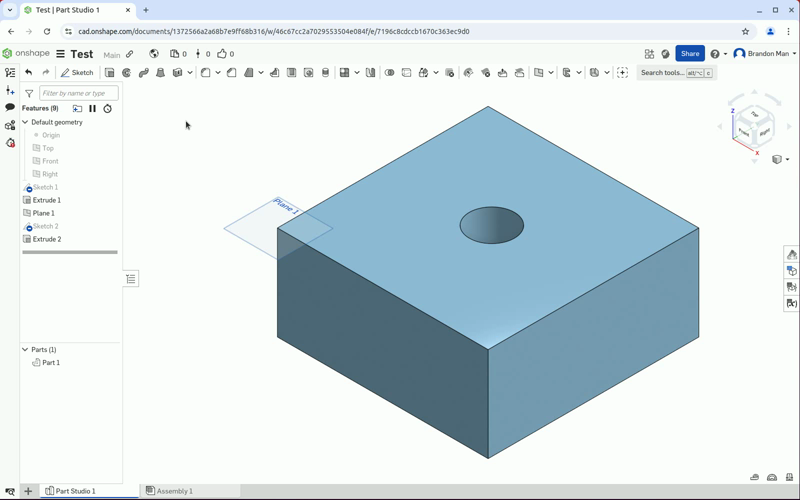
mouse_move(73, 189)
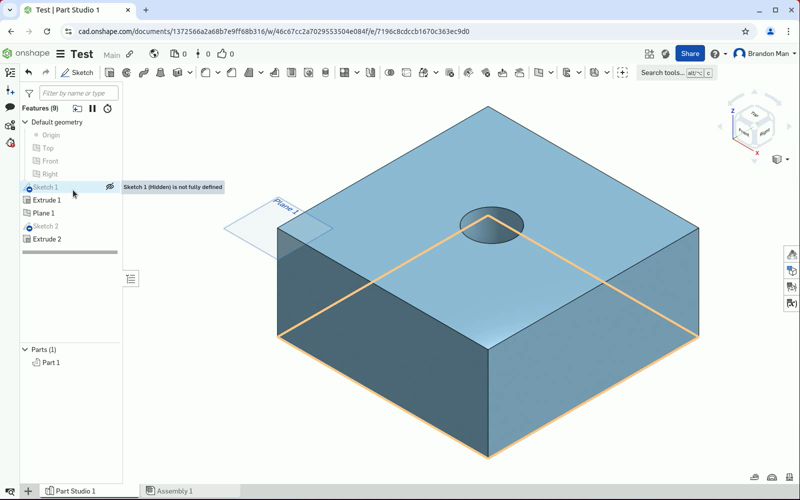
click(73, 189)